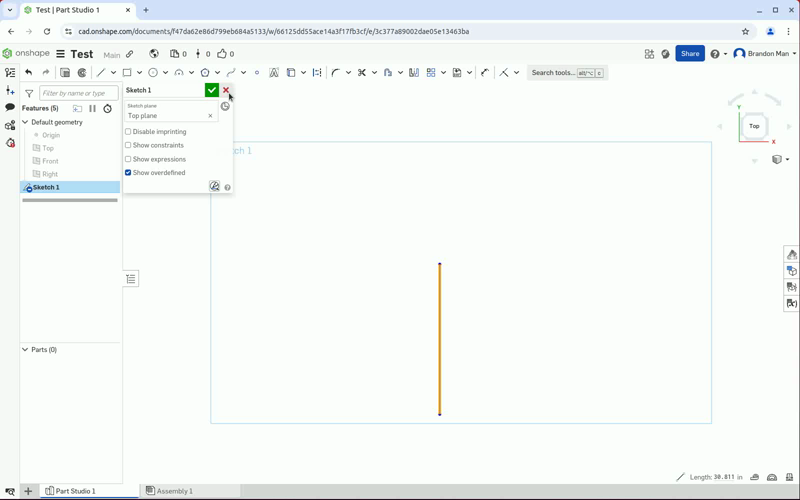
key(shift+h)
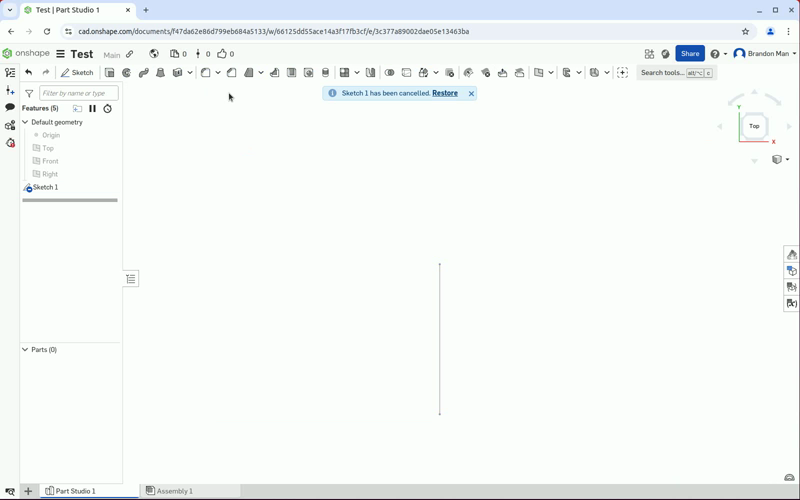
key(shift+s)
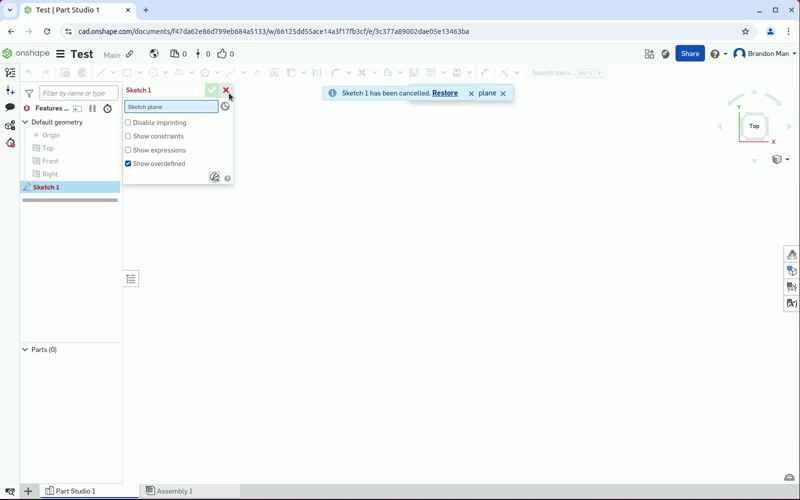
mouse_move(73, 150)
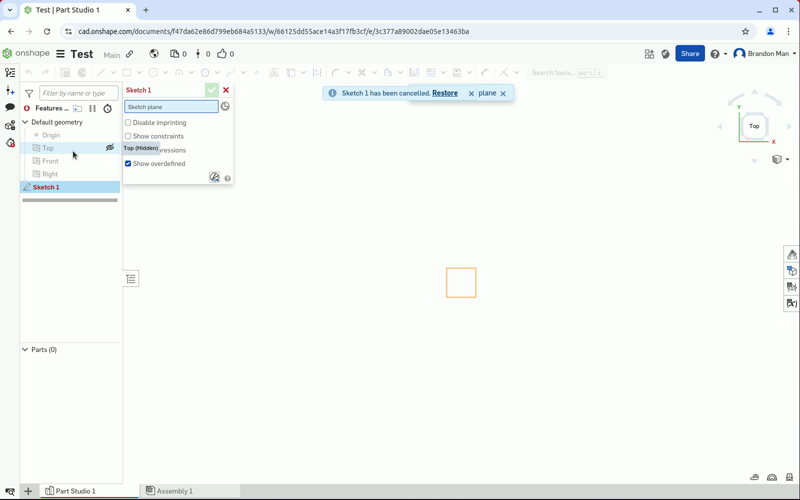
click(73, 150)
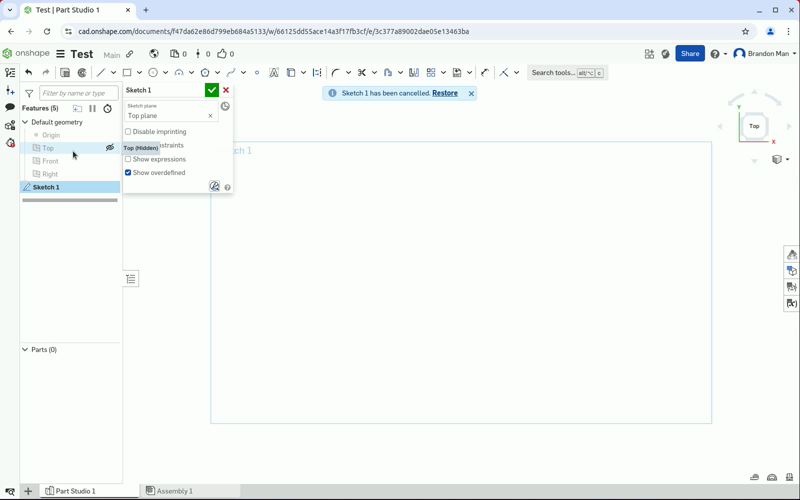
mouse_move(73, 352)
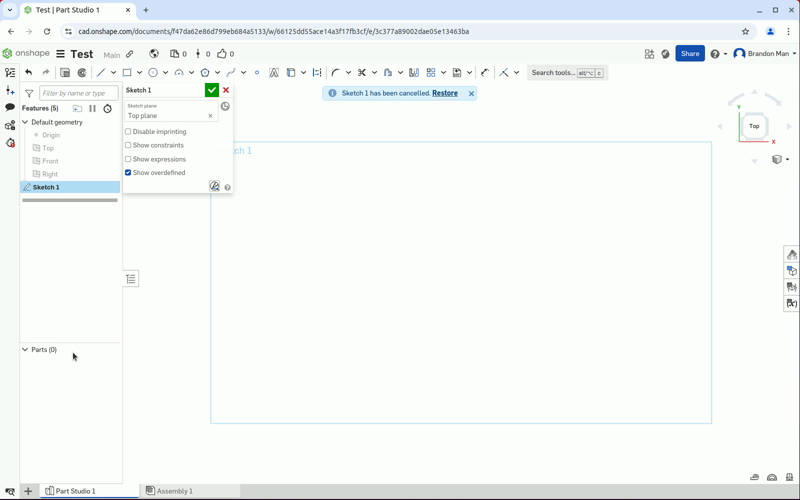
key(y)
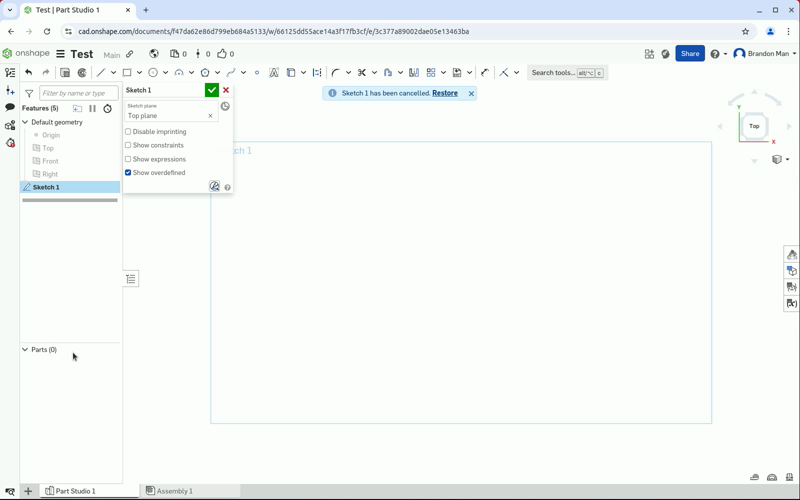
key(l)
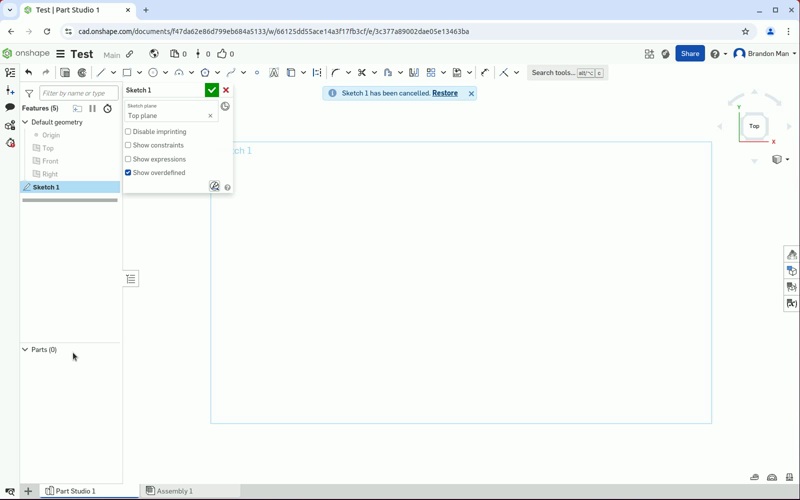
key_down(shift)
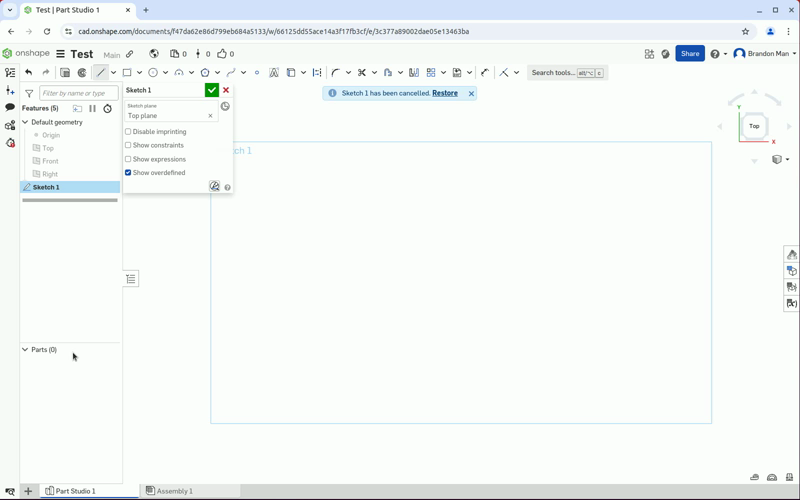
mouse_move(349, 282)
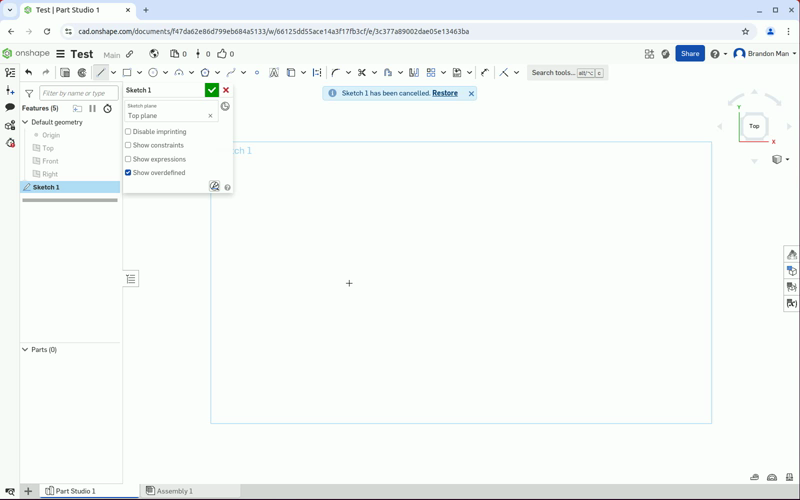
click(349, 282)
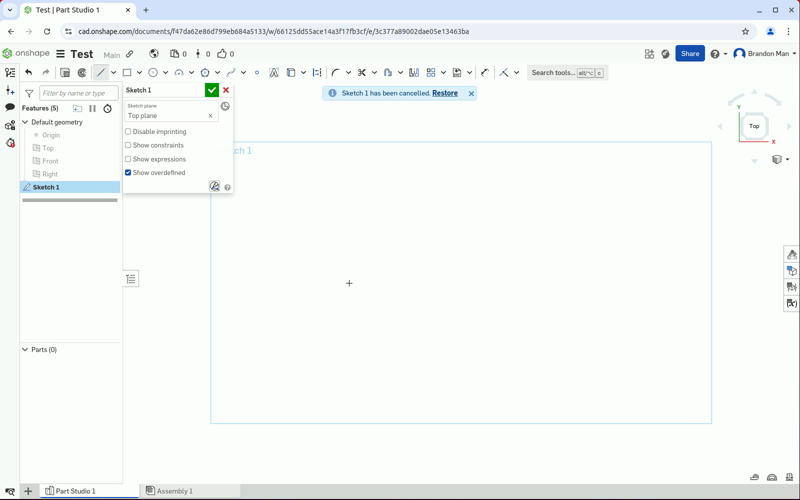
key_up(shift)
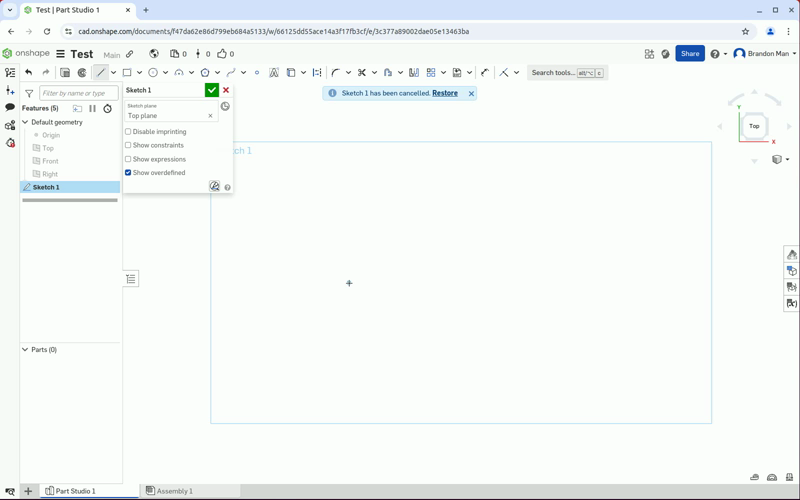
key_down(shift)
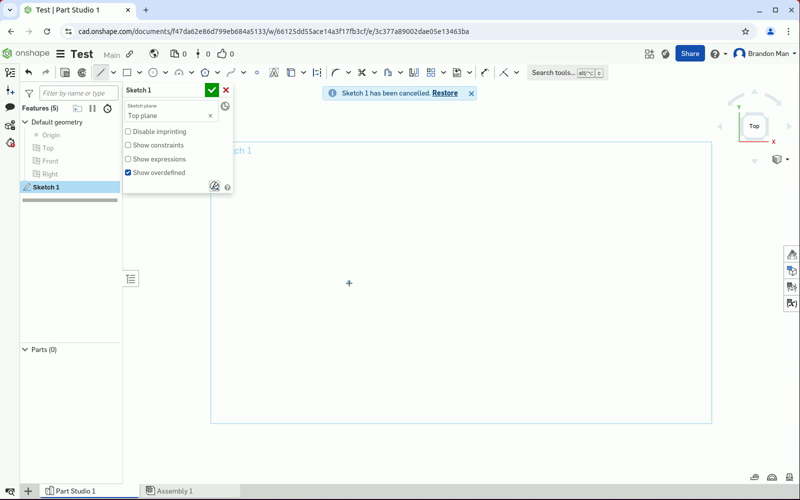
mouse_move(405, 378)
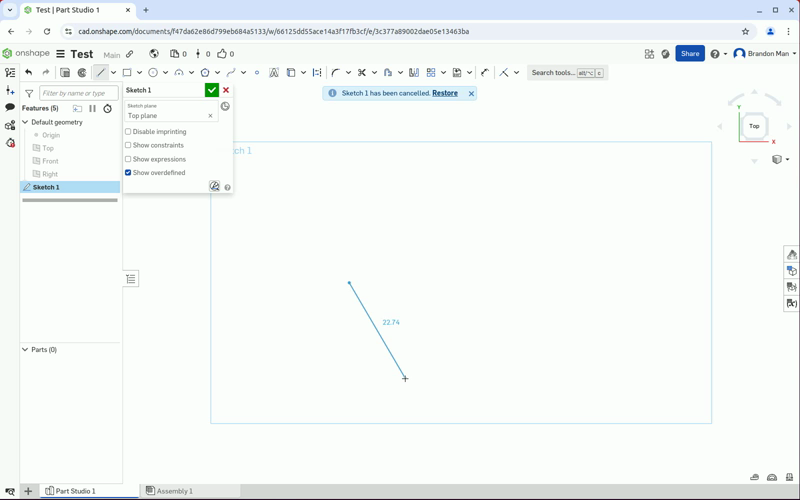
click(405, 378)
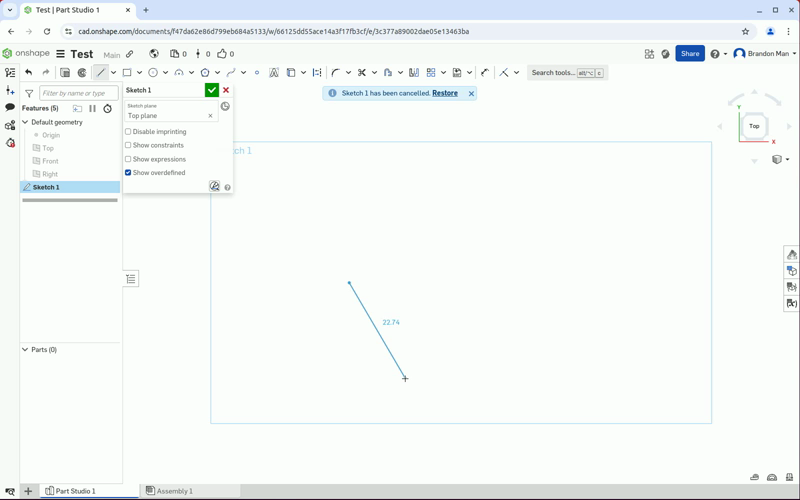
key_up(shift)
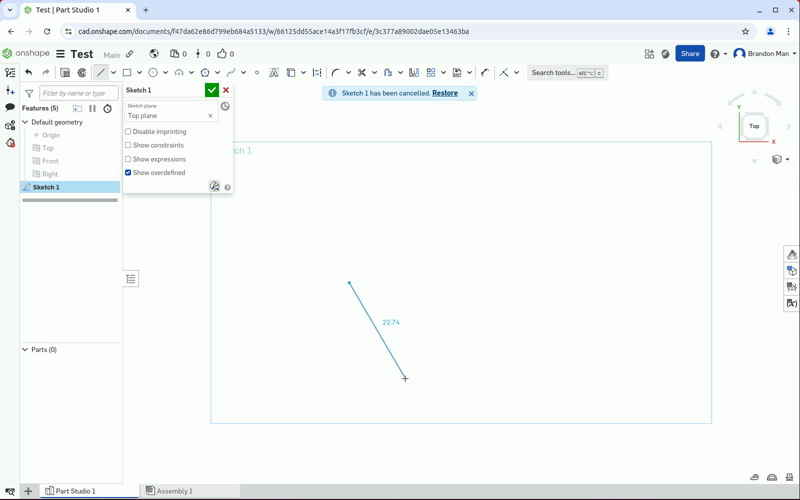
key_down(shift)
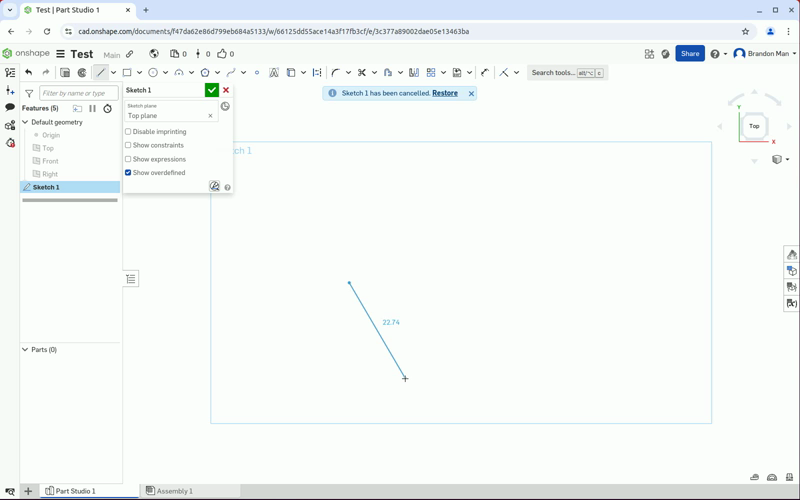
mouse_move(514, 378)
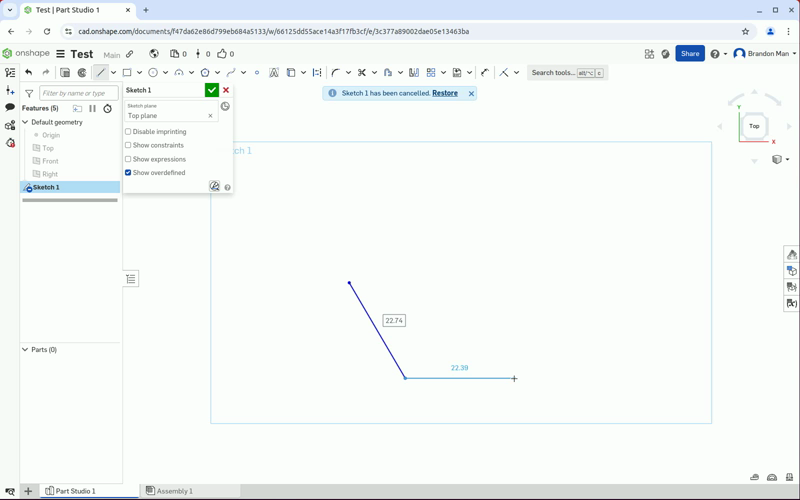
click(514, 378)
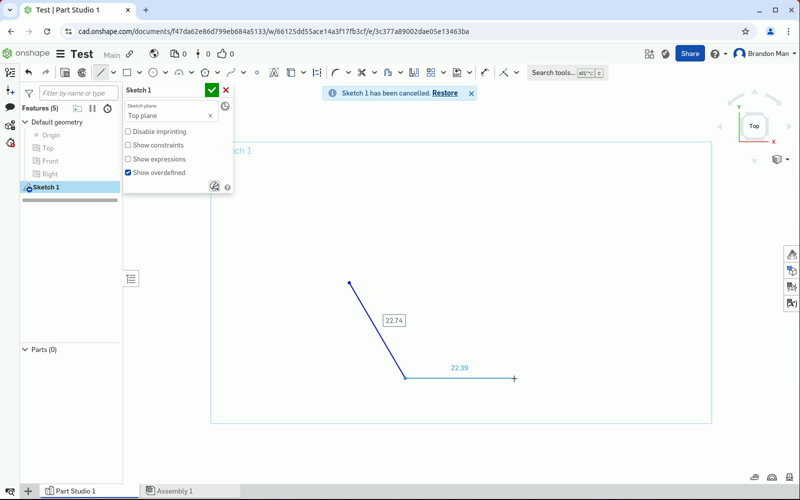
key_up(shift)
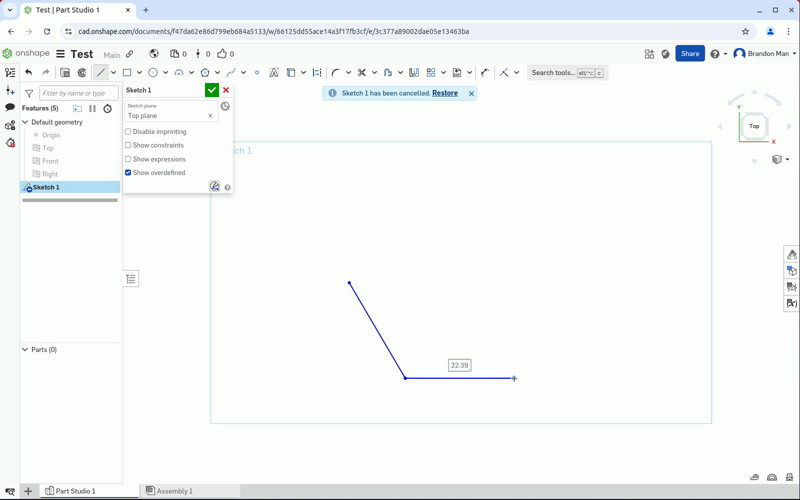
key_down(shift)
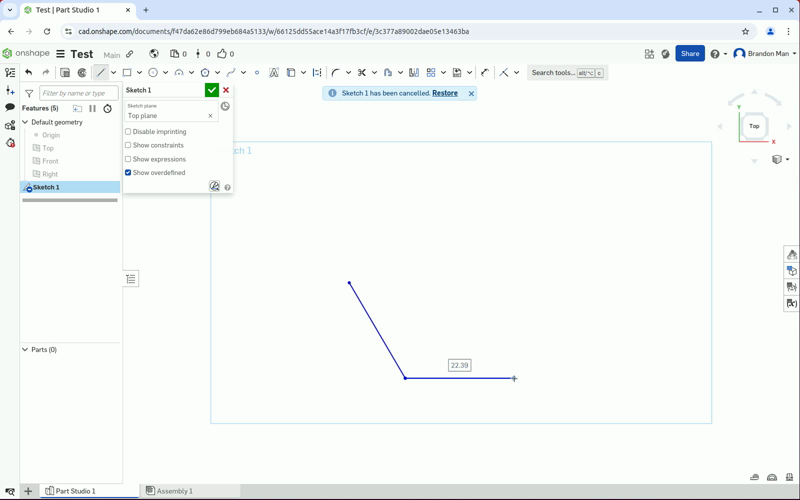
mouse_move(569, 282)
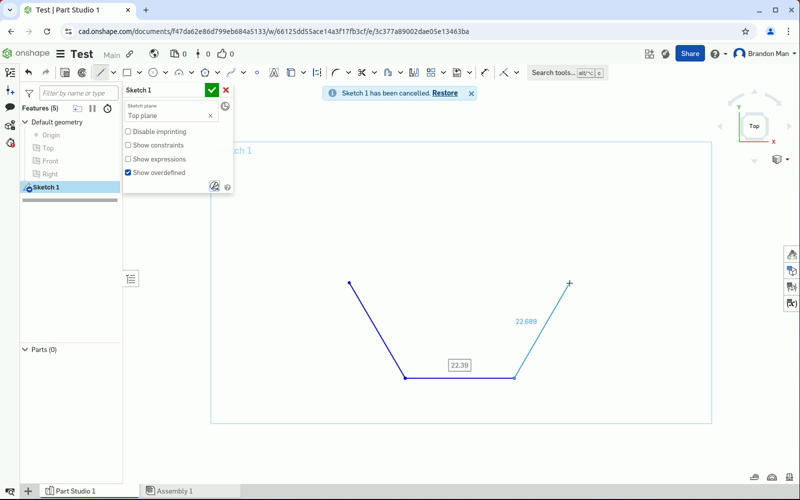
click(569, 282)
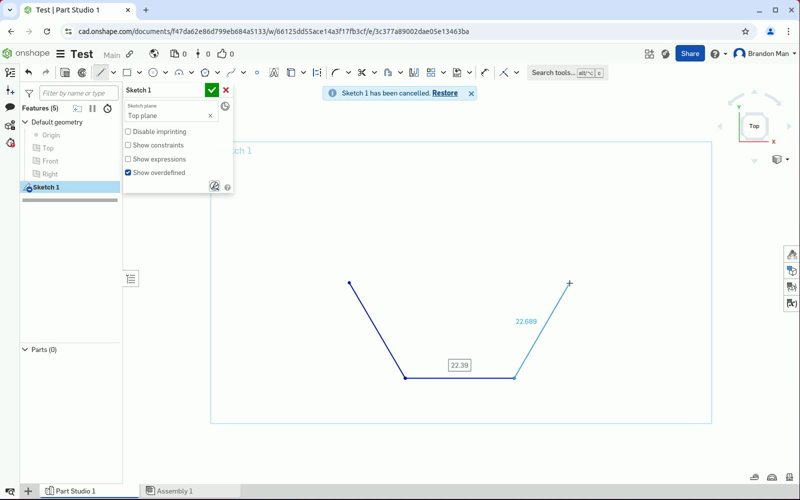
key_up(shift)
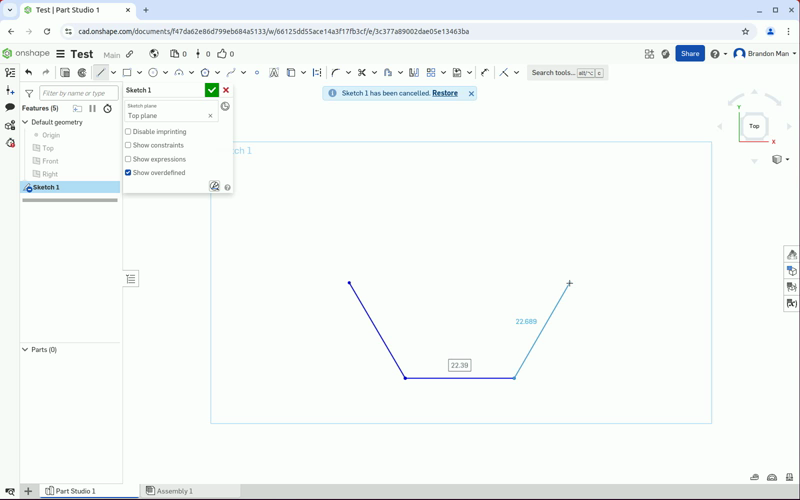
key_down(shift)
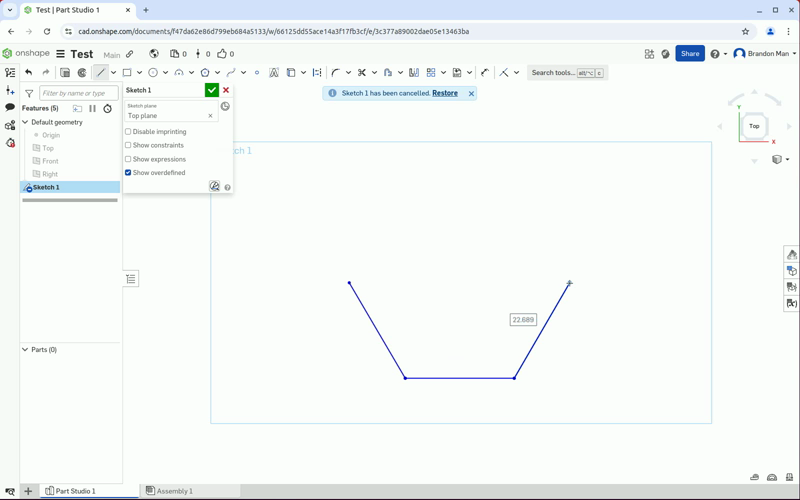
mouse_move(514, 187)
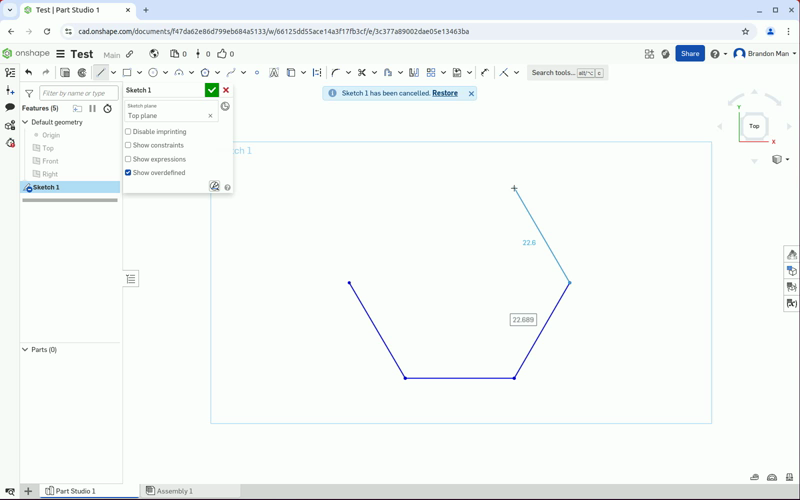
click(514, 187)
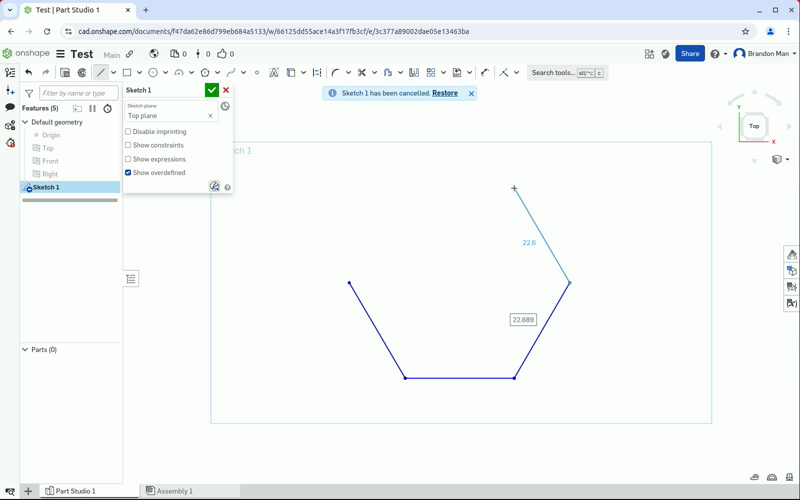
key_up(shift)
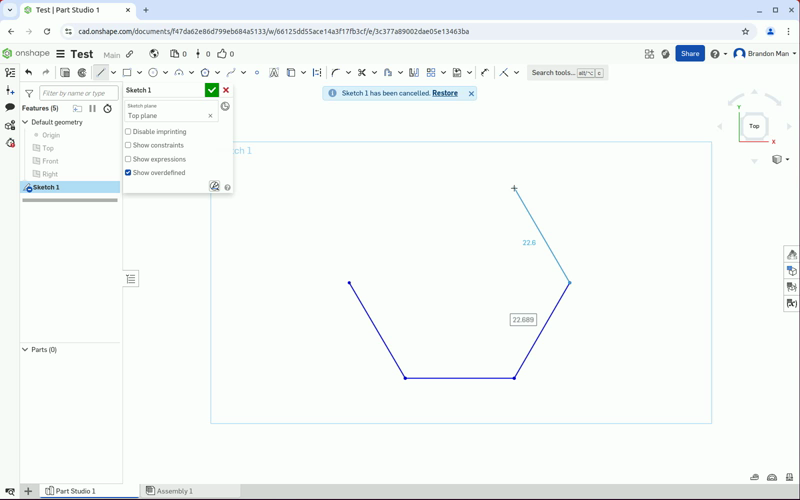
key_down(shift)
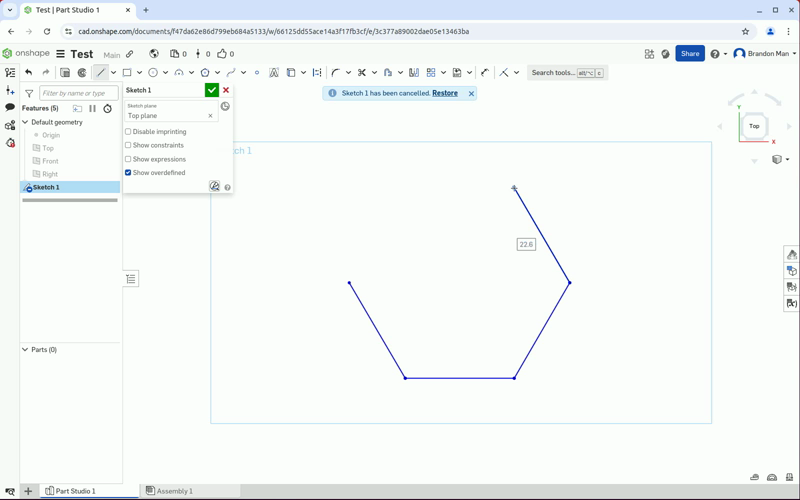
mouse_move(405, 187)
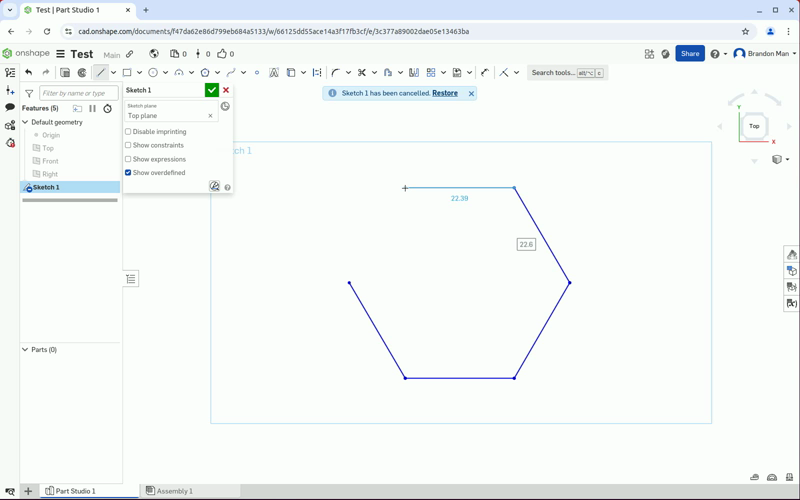
click(405, 187)
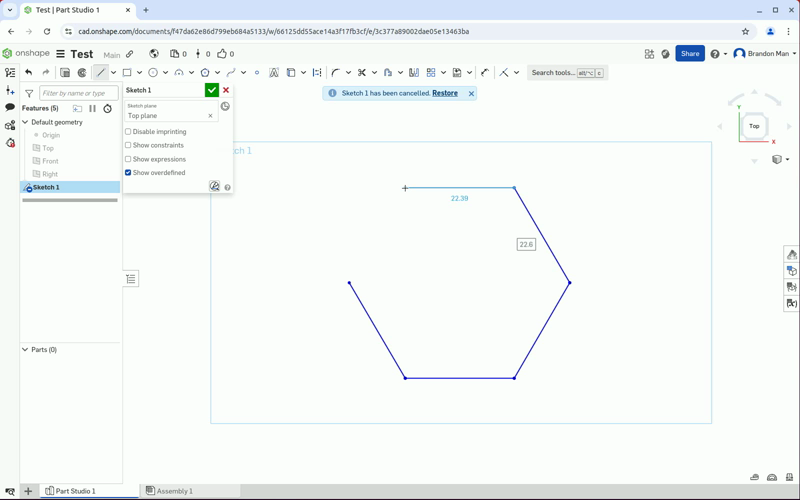
key_up(shift)
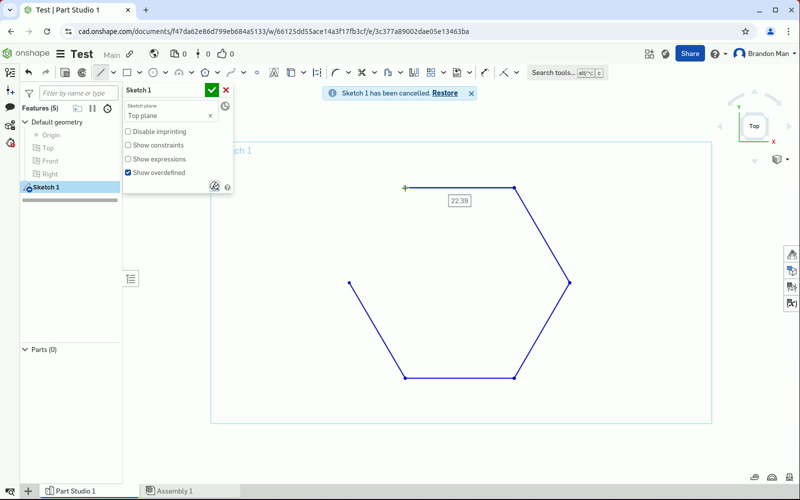
key_down(shift)
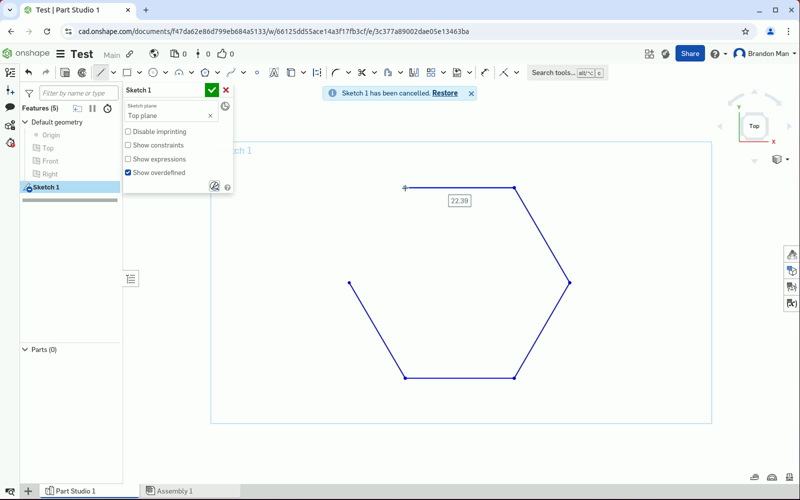
mouse_move(349, 282)
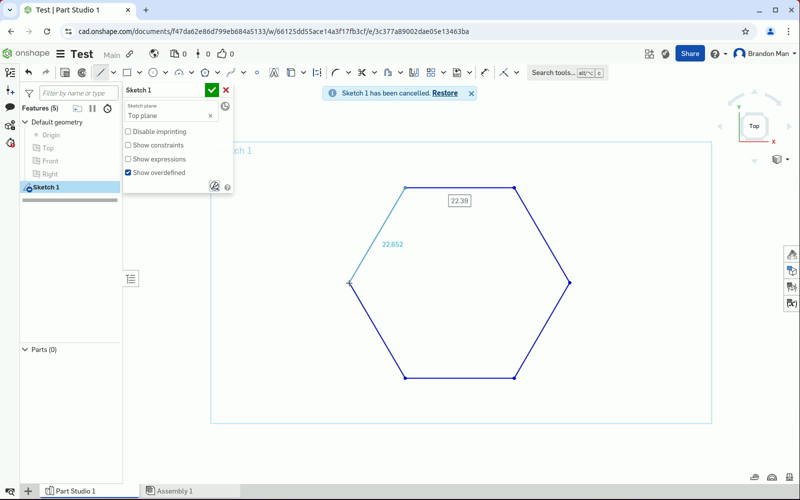
key_up(shift)
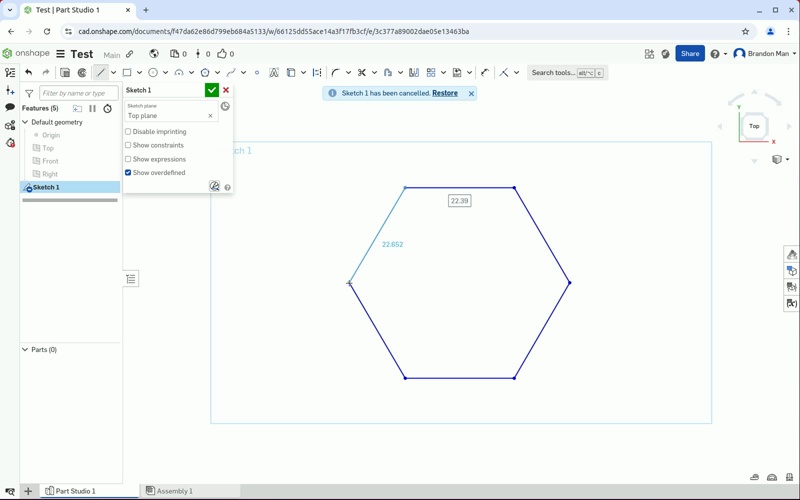
click(349, 282)
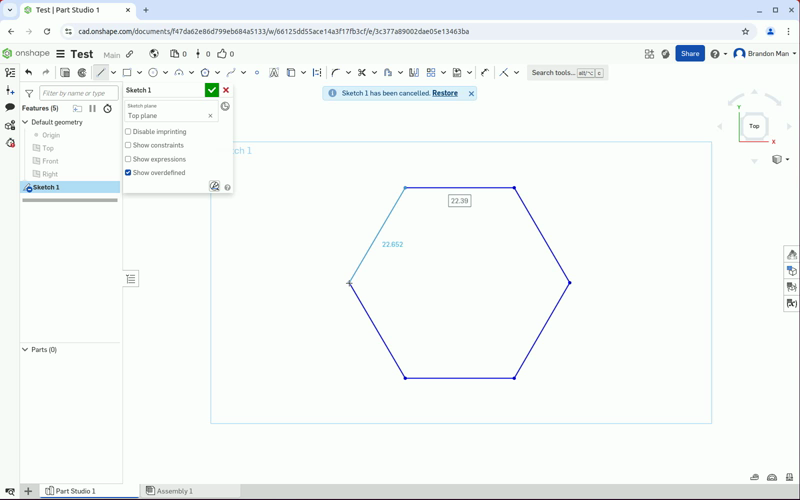
key(esc)
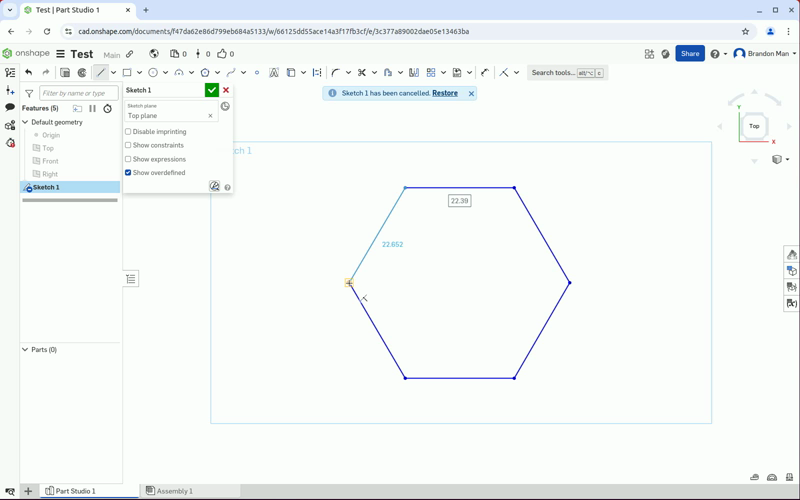
mouse_move(408, 267)
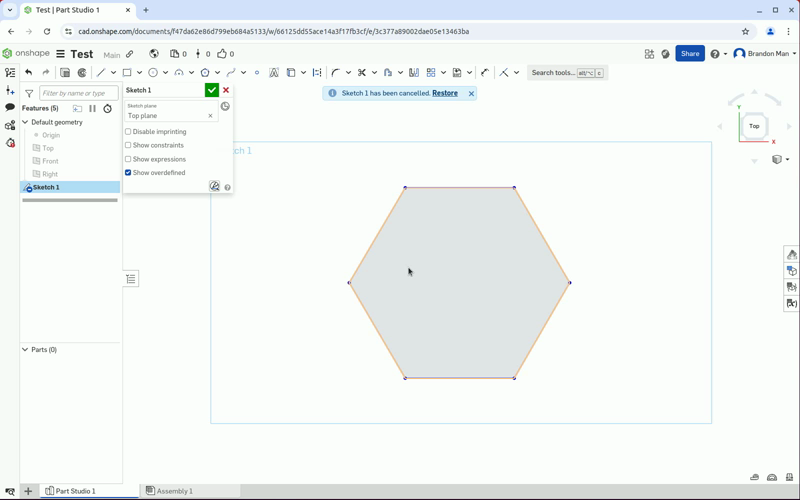
click(408, 267)
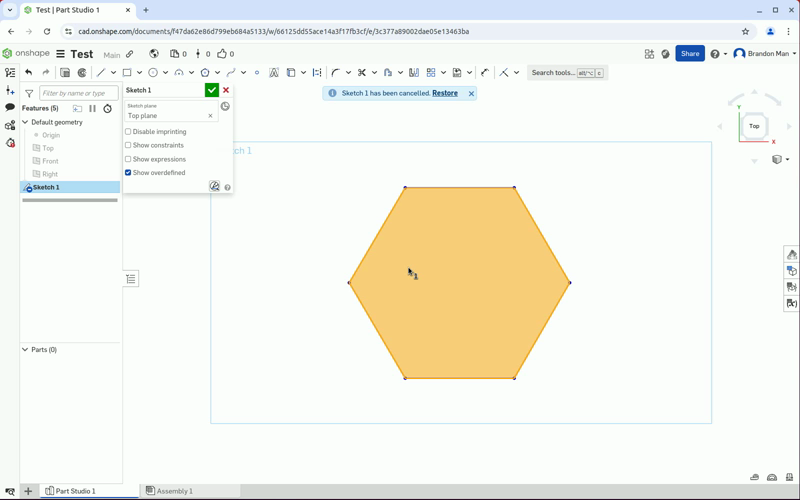
mouse_move(73, 352)
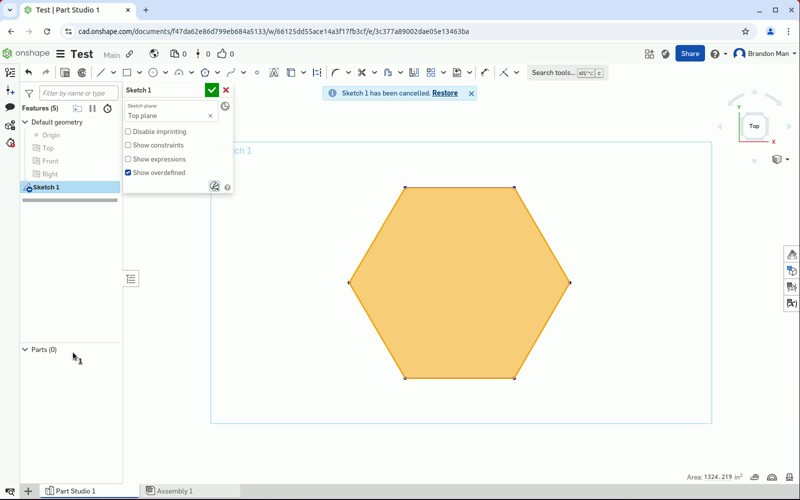
key(shift+y)
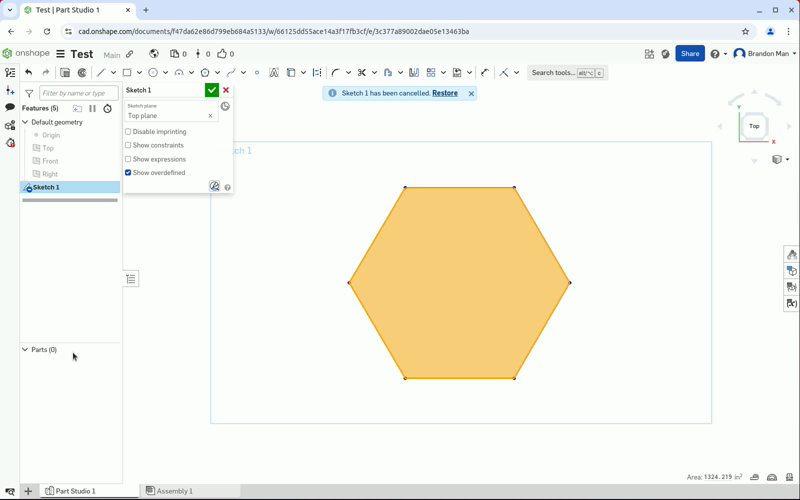
key(shift+e)
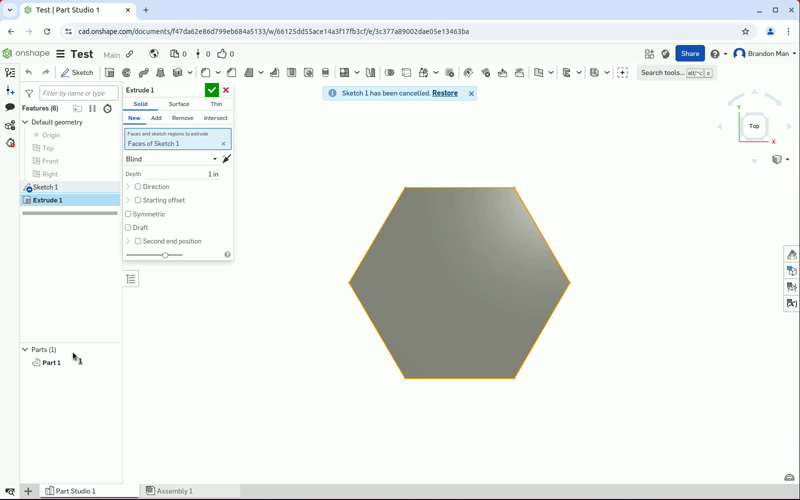
mouse_move(143, 106)
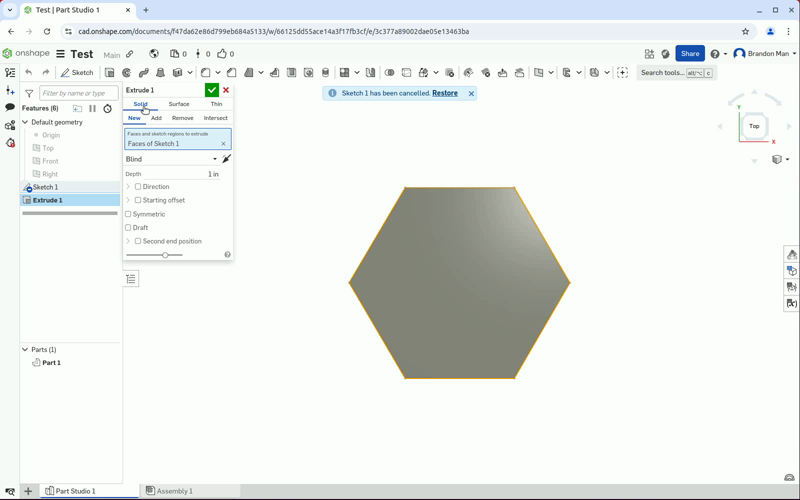
click(143, 106)
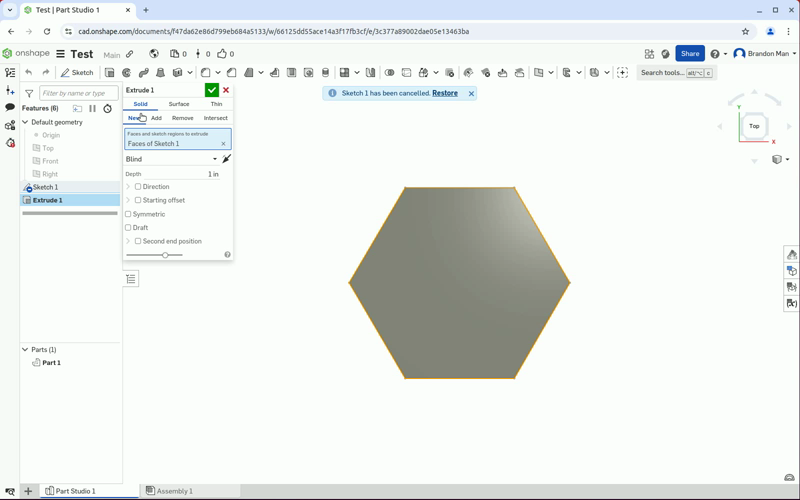
mouse_move(137, 120)
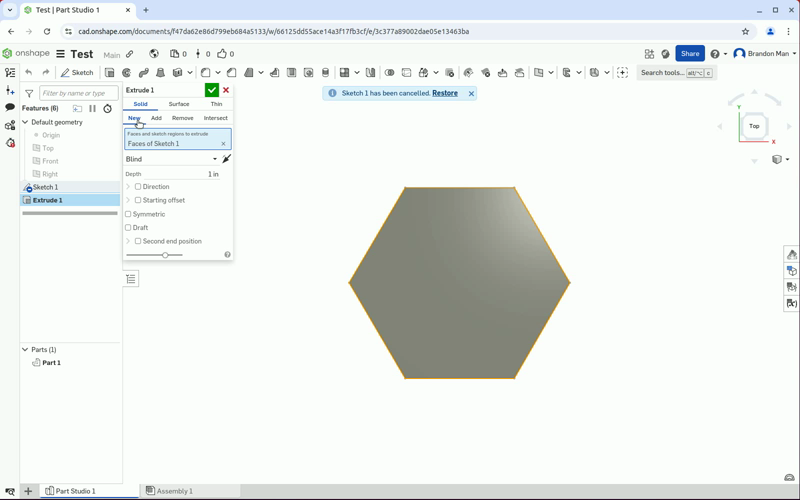
click(137, 120)
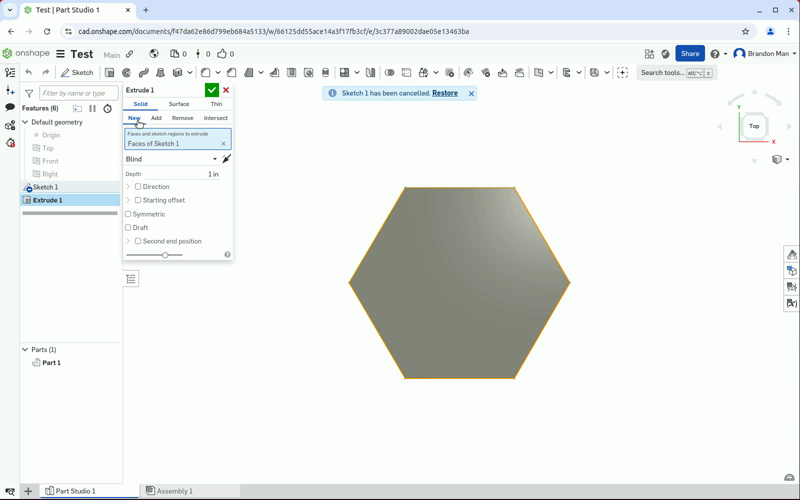
key(tab, 4)
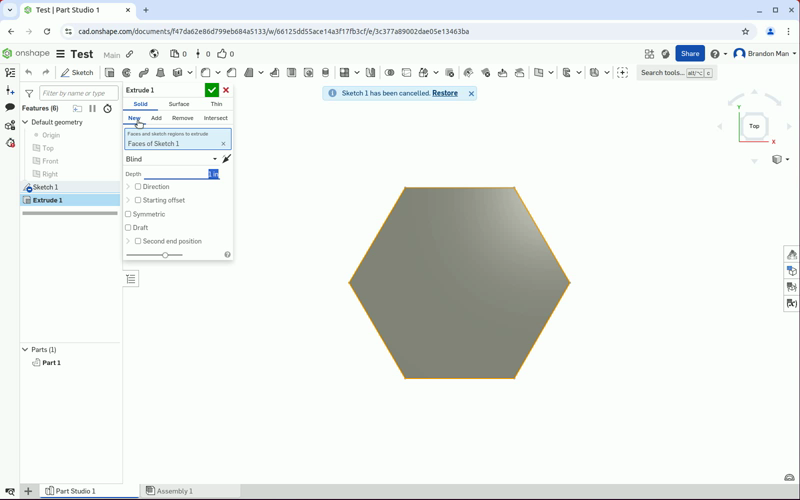
text(15.405)
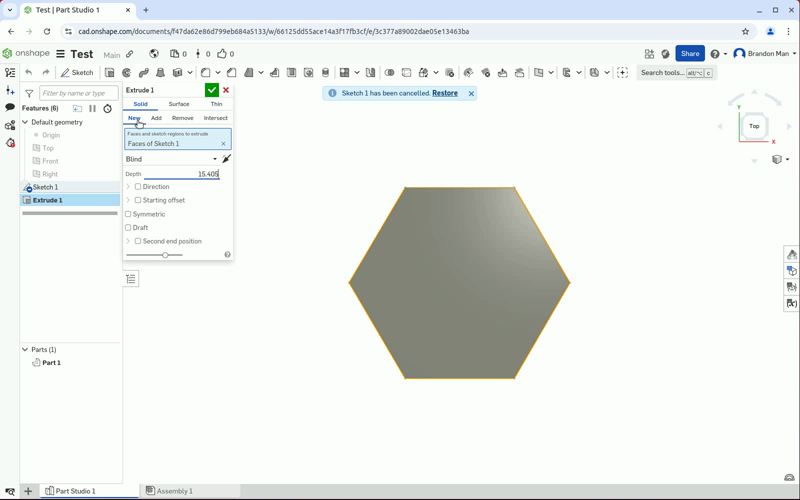
key(enter)
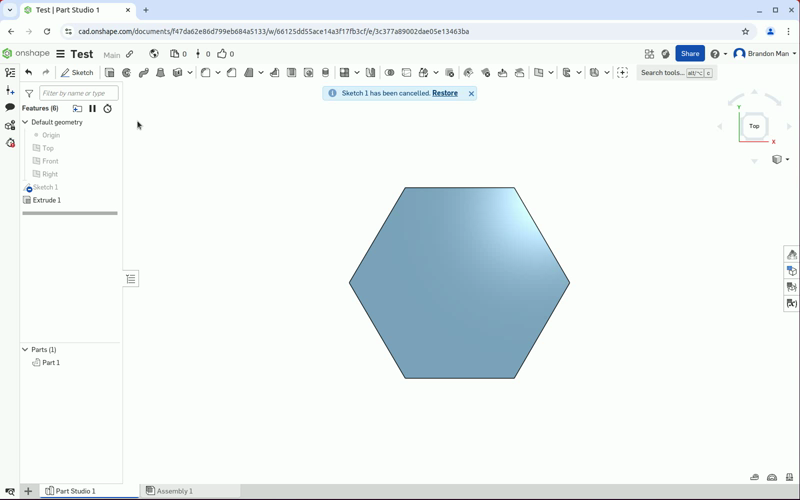
key(shift+h)
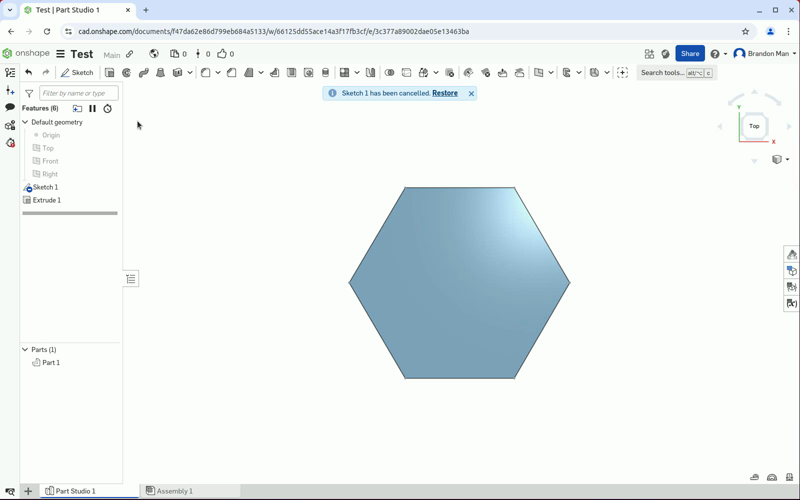
key(shift+h)
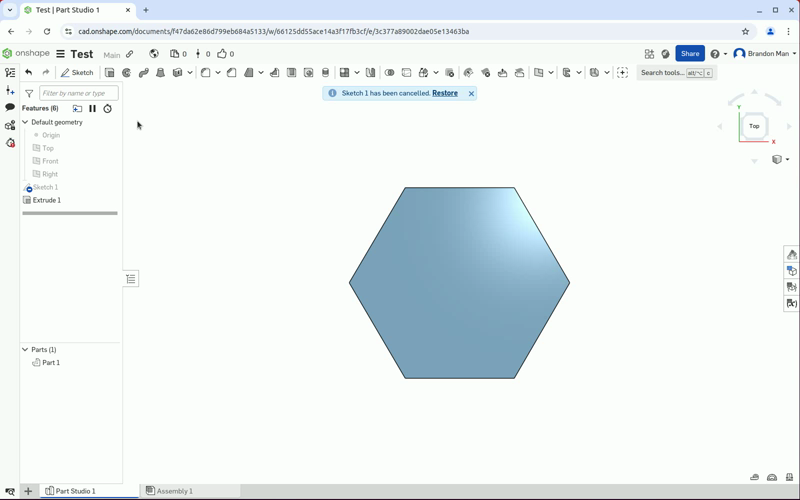
mouse_move(73, 189)
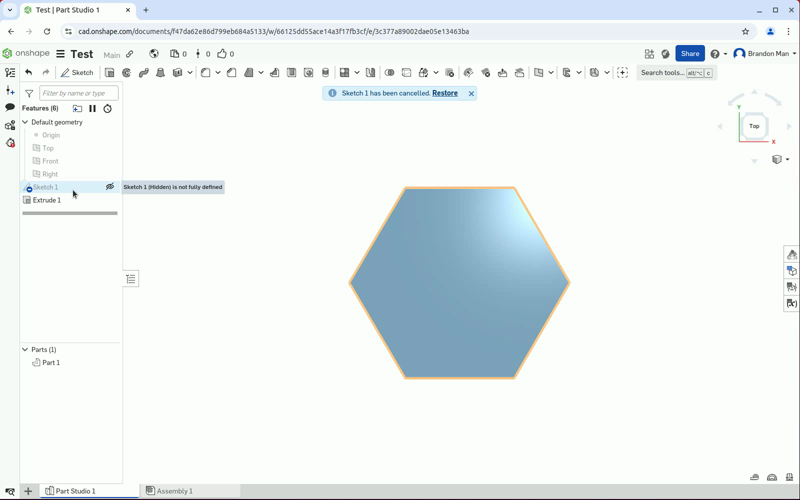
click(73, 189)
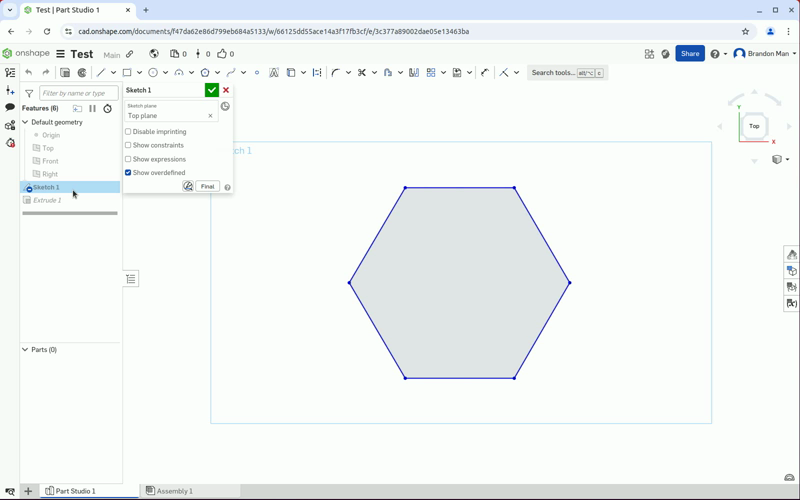
mouse_move(229, 92)
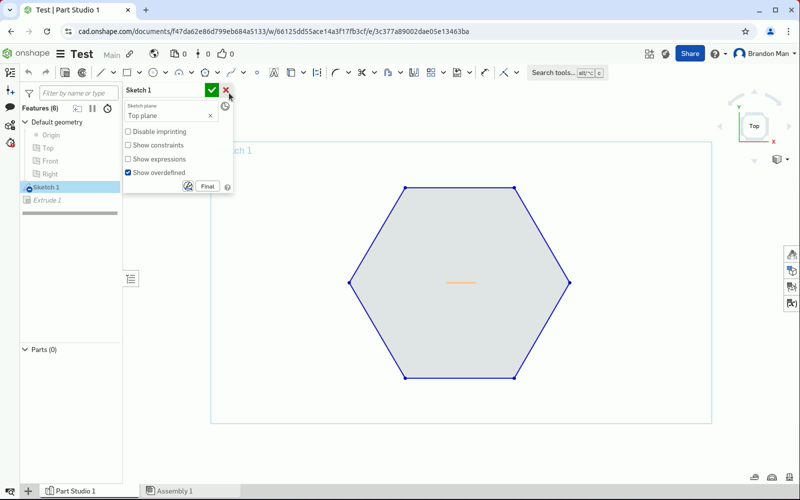
click(229, 92)
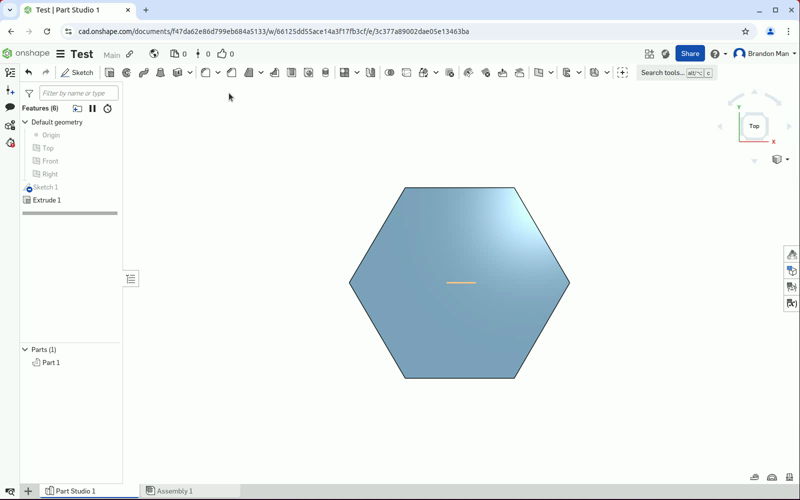
mouse_move(541, 75)
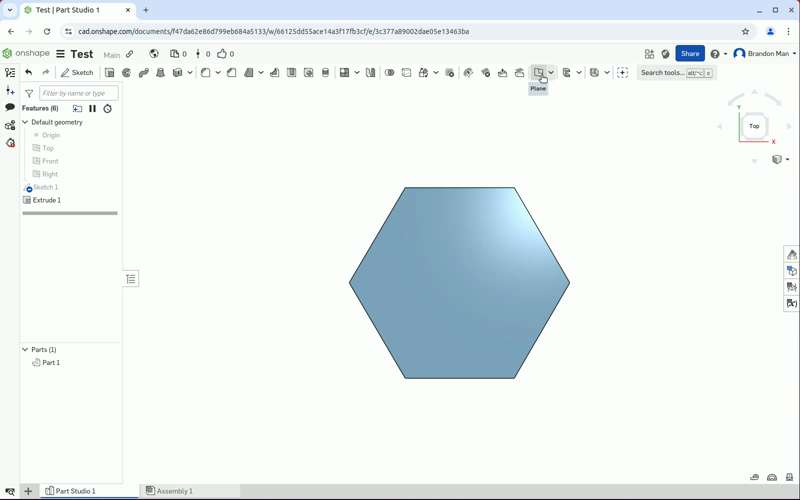
click(541, 75)
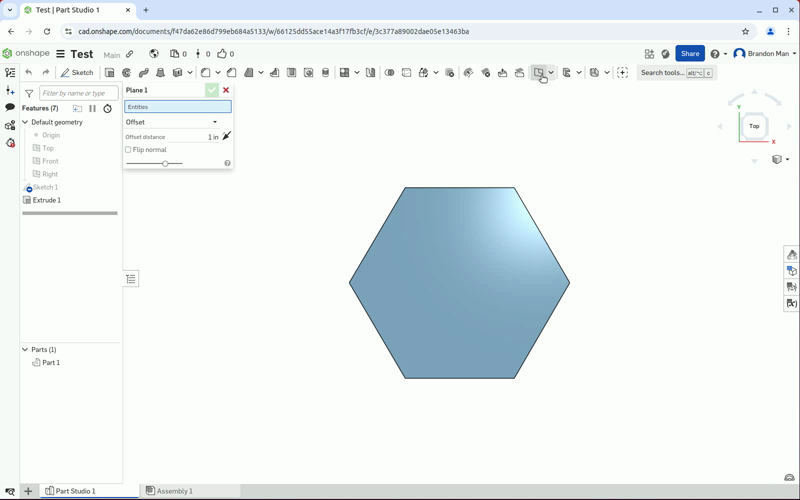
mouse_move(73, 150)
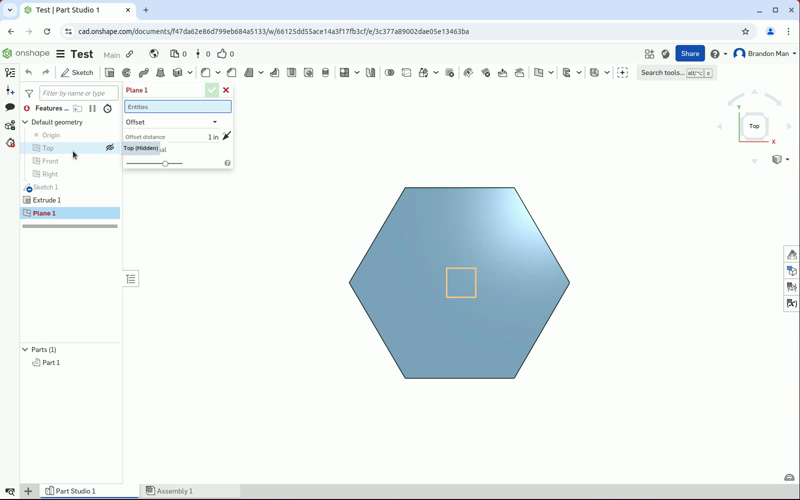
click(73, 150)
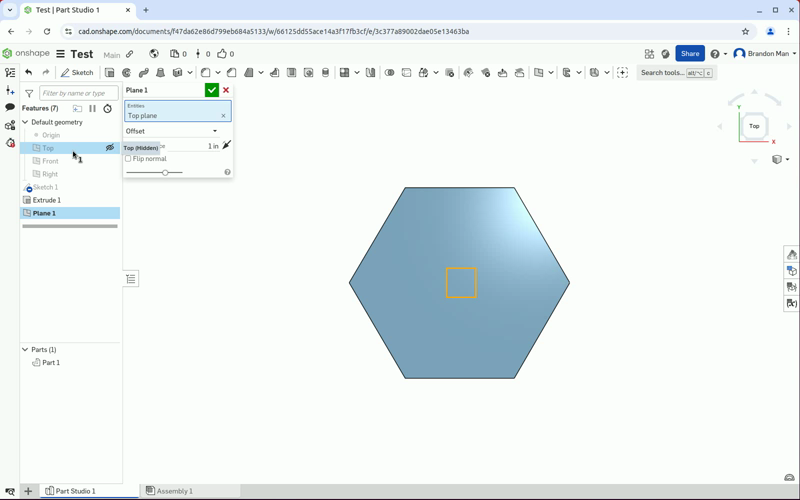
key(tab, 2)
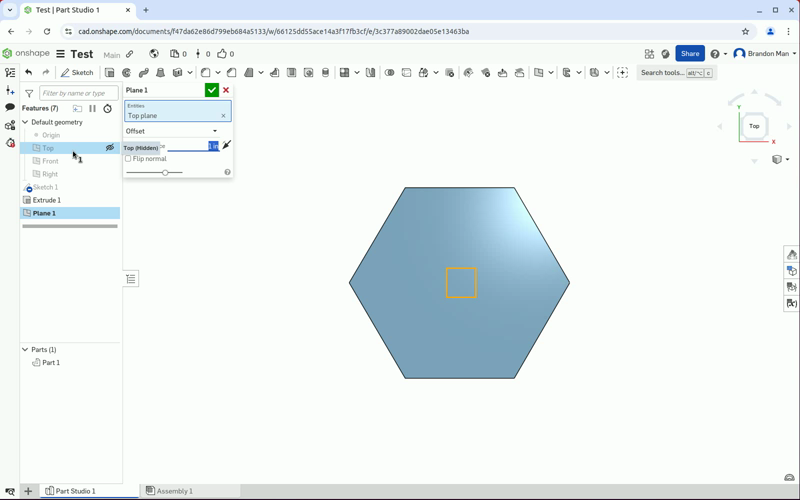
text(15.405)
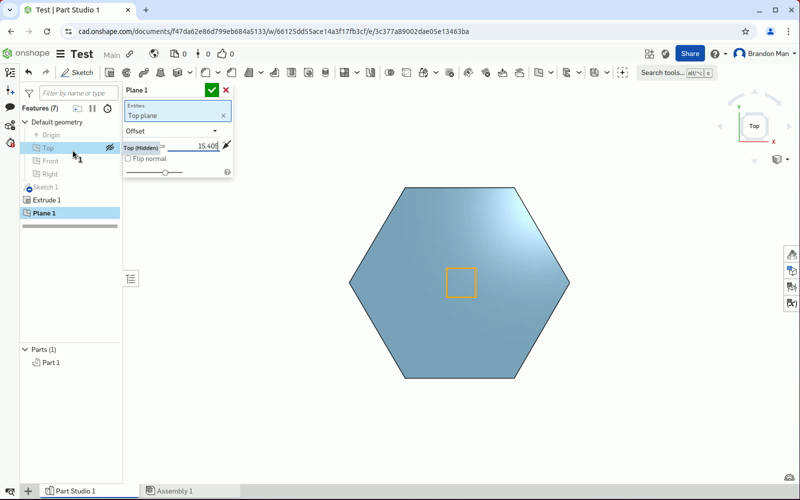
key(enter, 2)
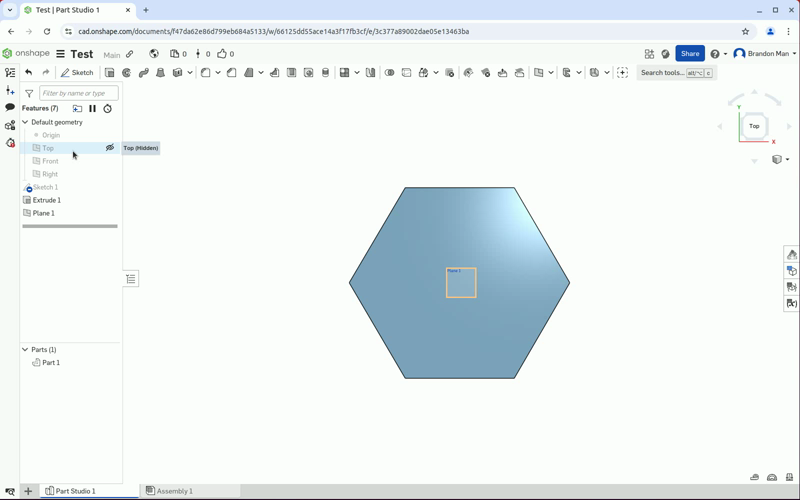
key(shift+s)
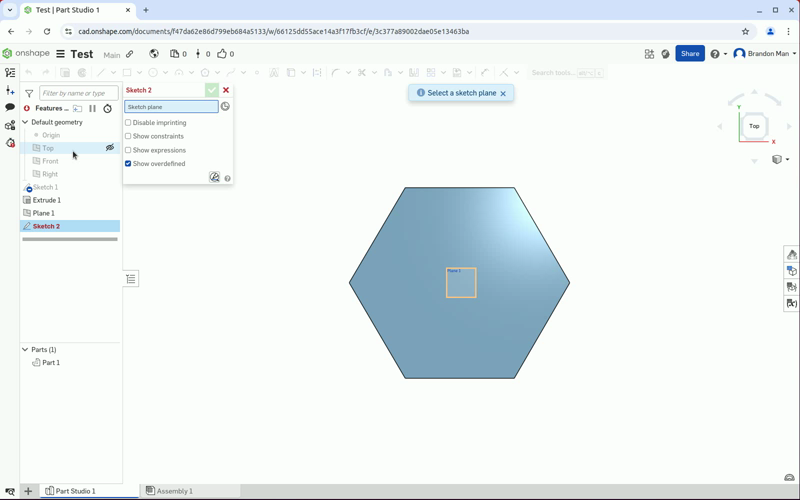
mouse_move(73, 215)
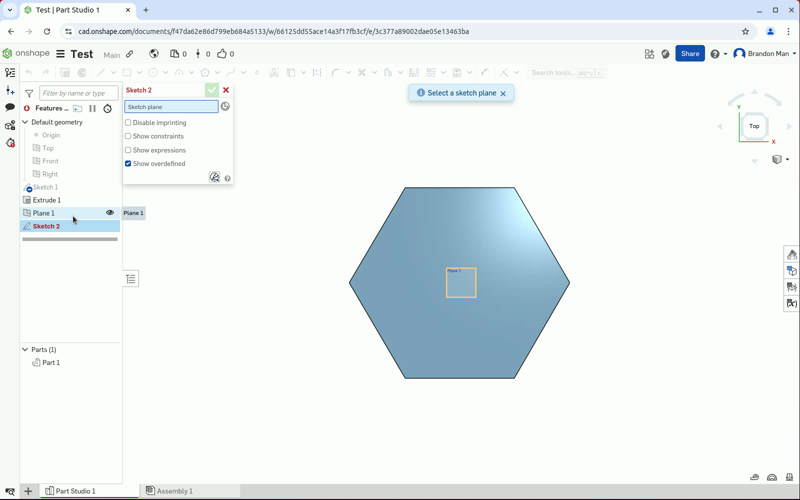
click(73, 215)
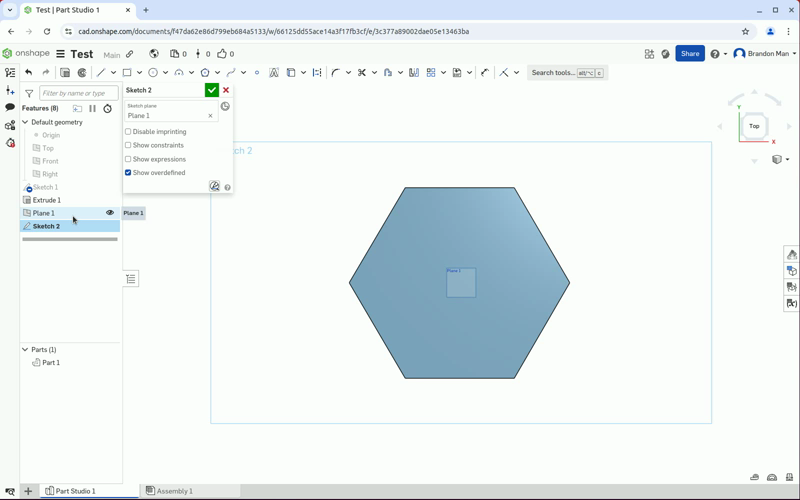
mouse_move(73, 352)
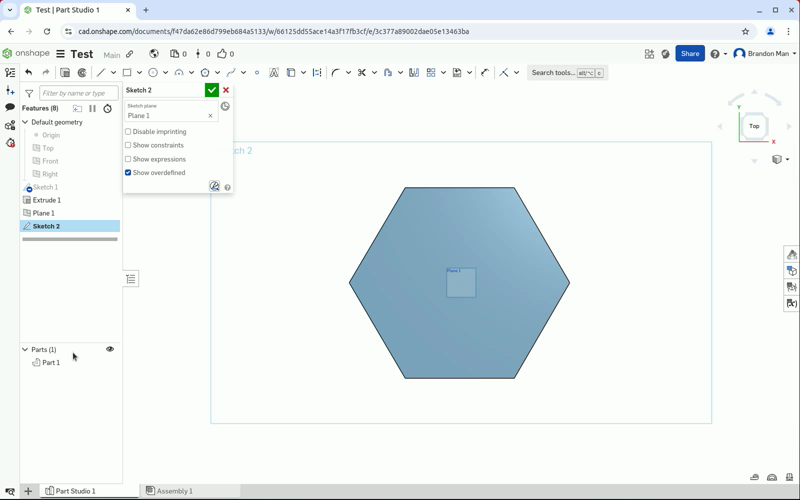
key(y)
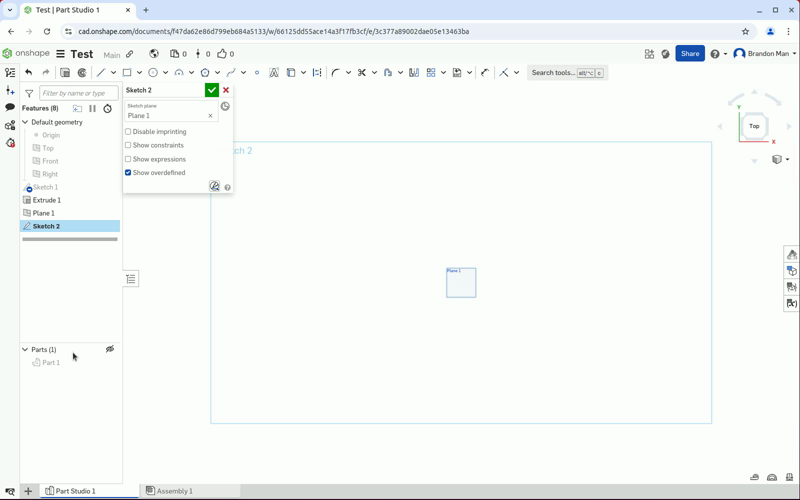
key(c)
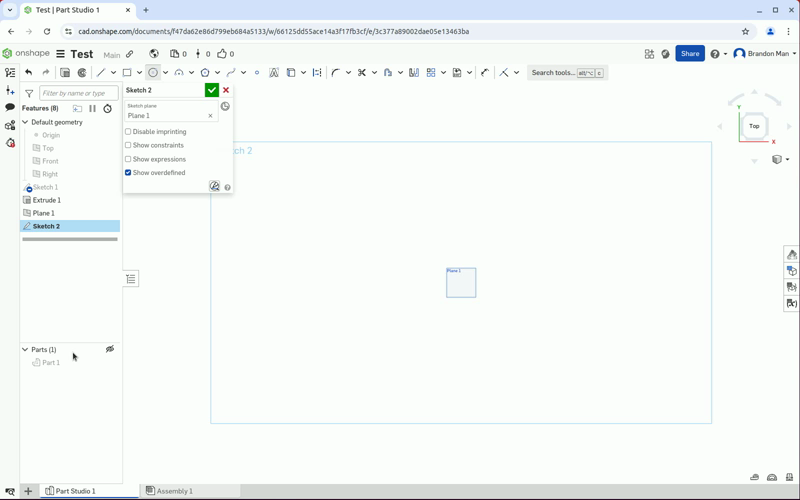
key_down(shift)
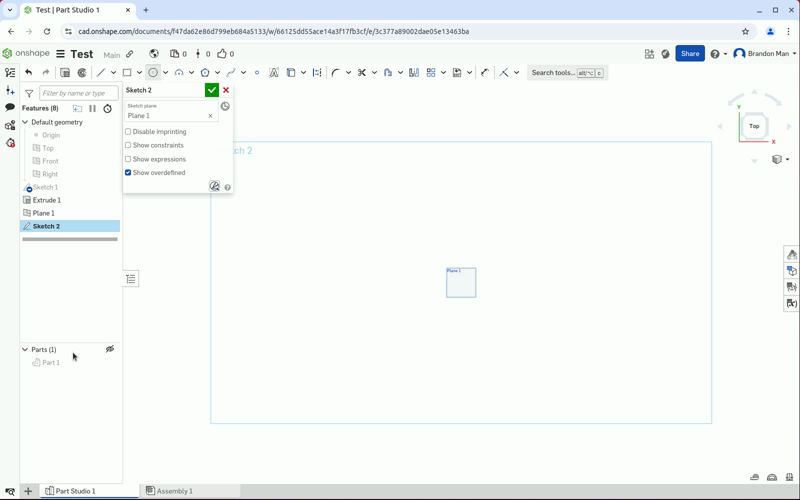
mouse_move(461, 282)
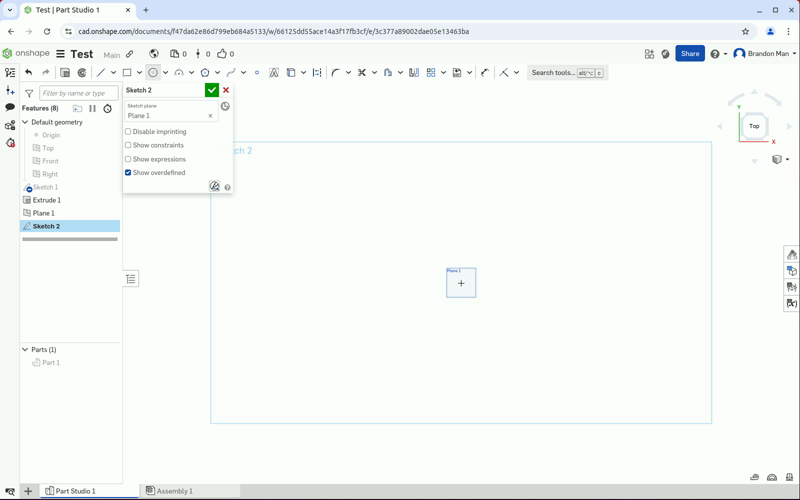
click(461, 282)
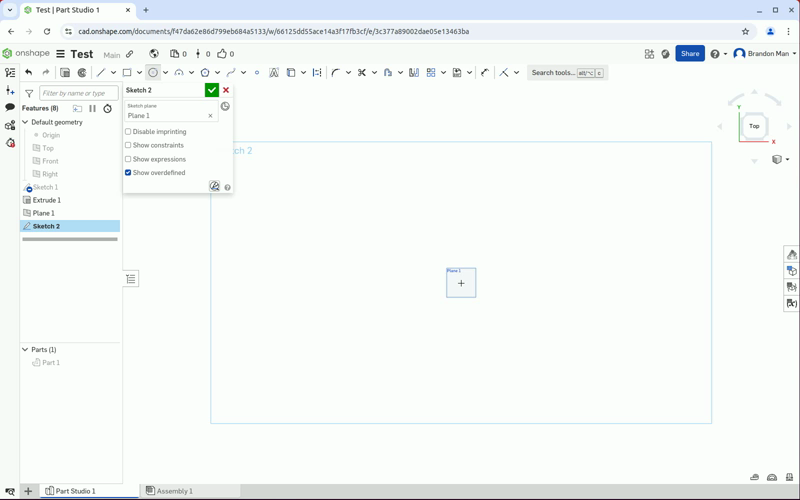
key_up(shift)
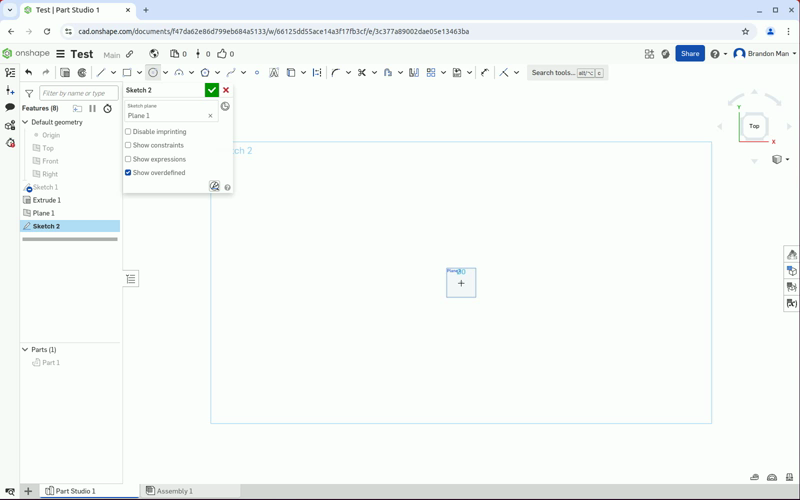
mouse_move(552, 282)
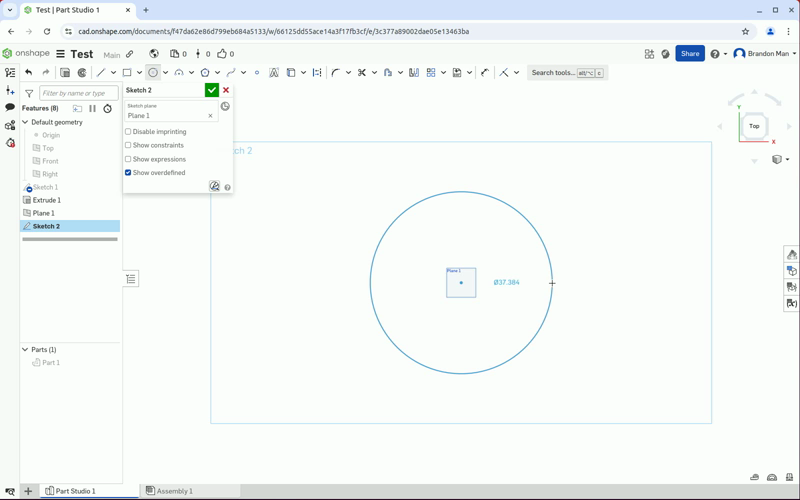
click(552, 282)
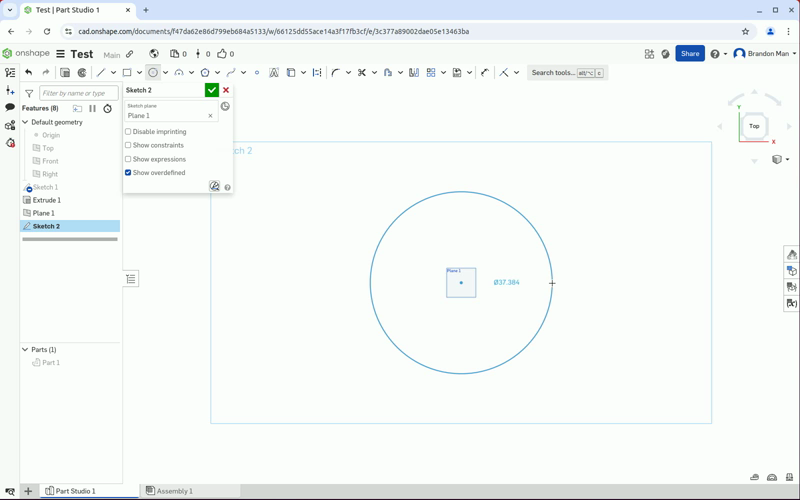
key(esc)
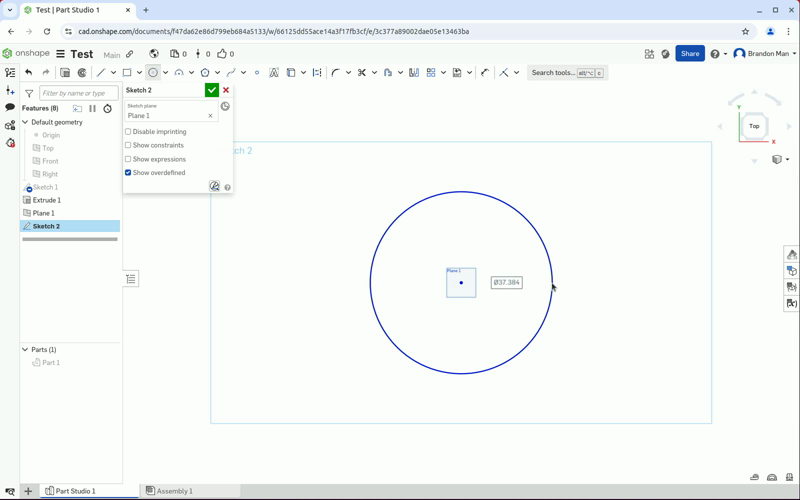
mouse_move(507, 273)
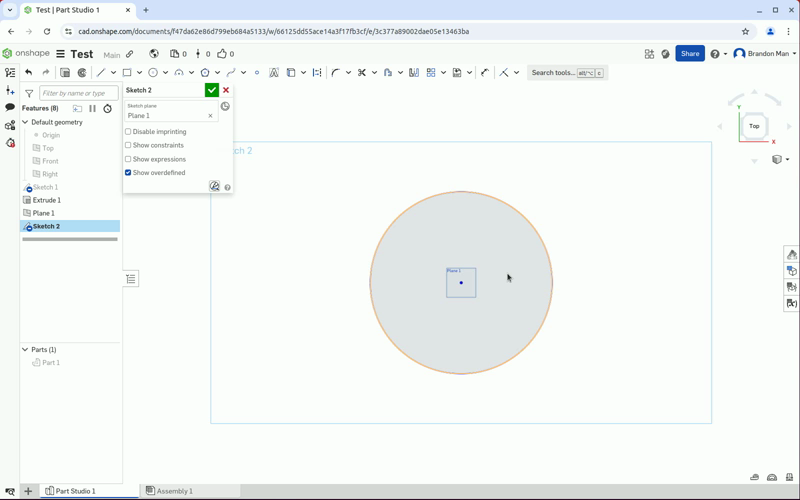
click(507, 273)
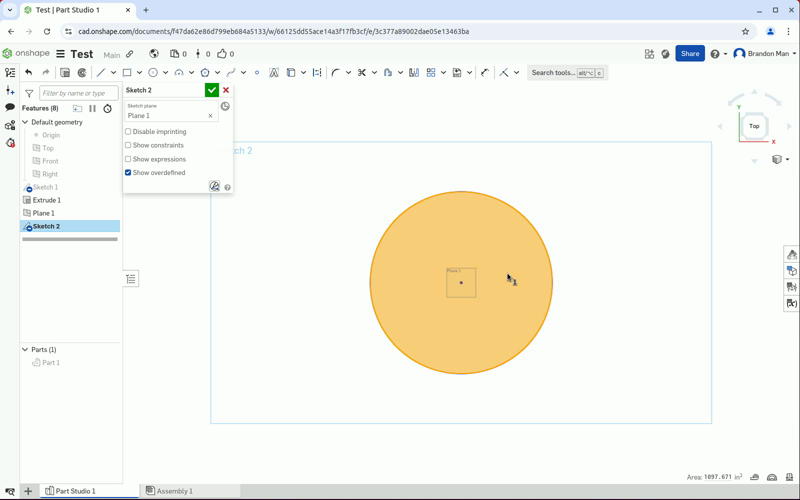
mouse_move(73, 352)
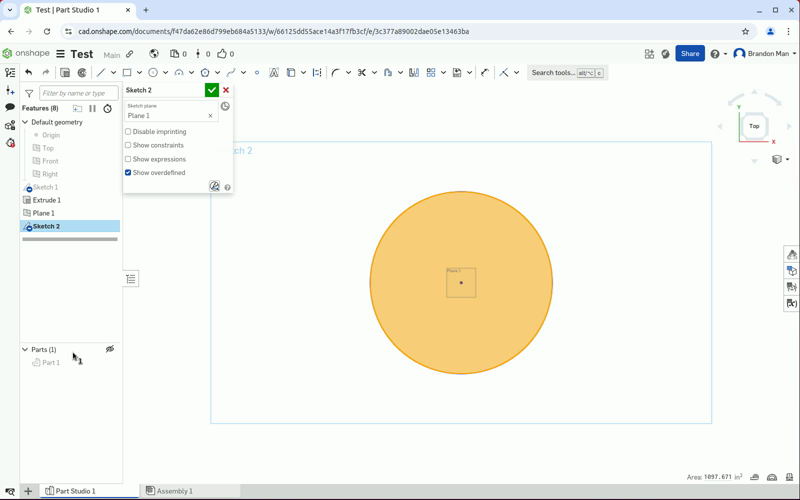
key(shift+y)
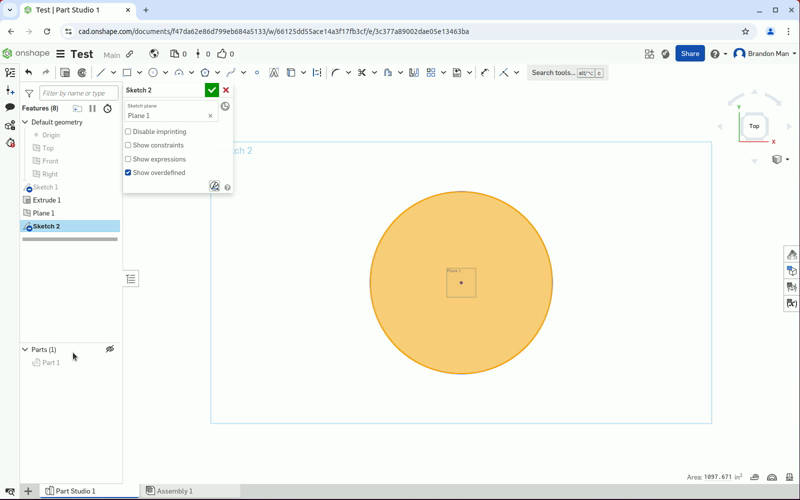
key(shift+e)
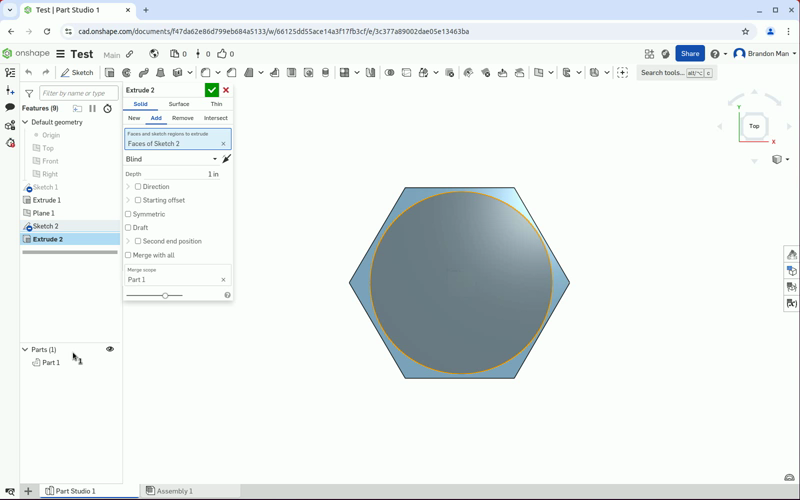
mouse_move(143, 106)
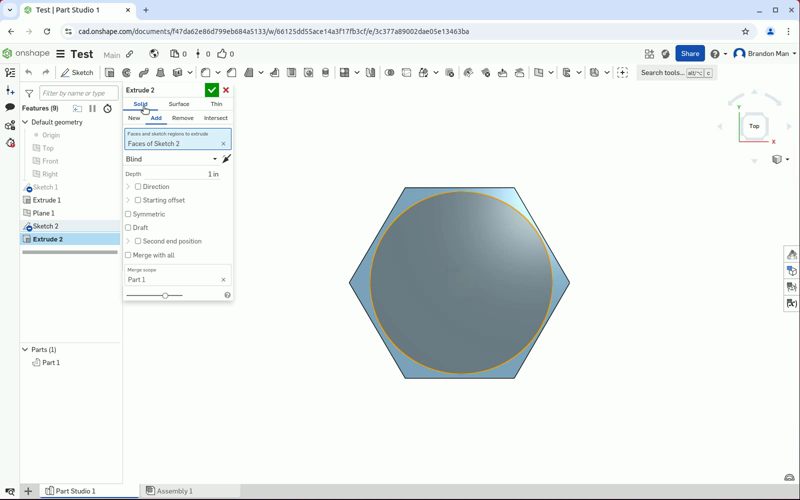
click(143, 106)
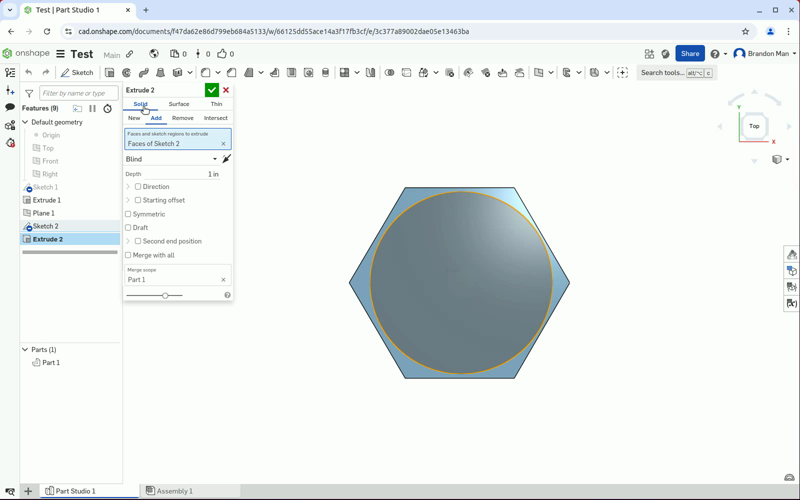
mouse_move(137, 120)
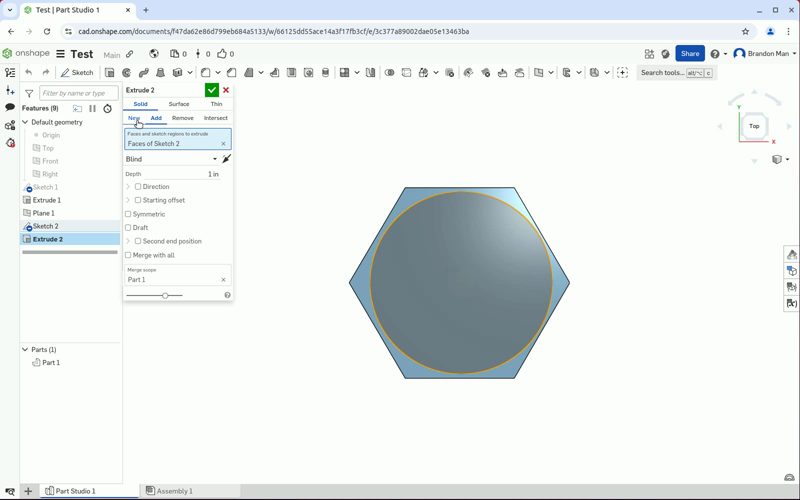
click(137, 120)
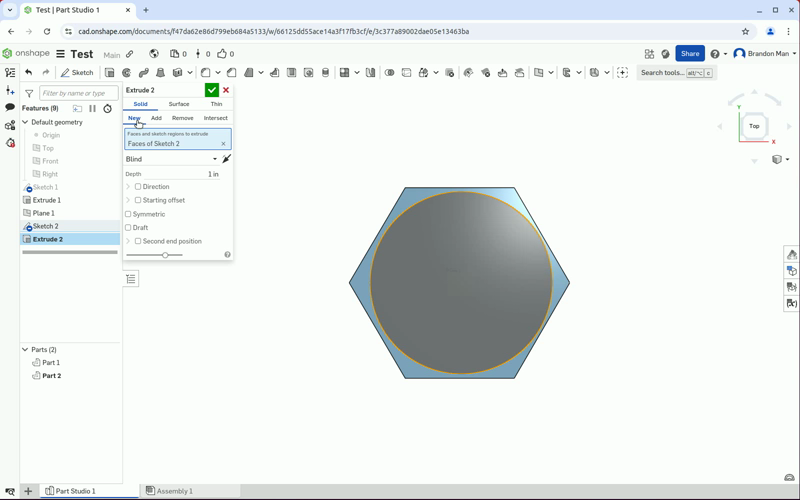
key(tab, 4)
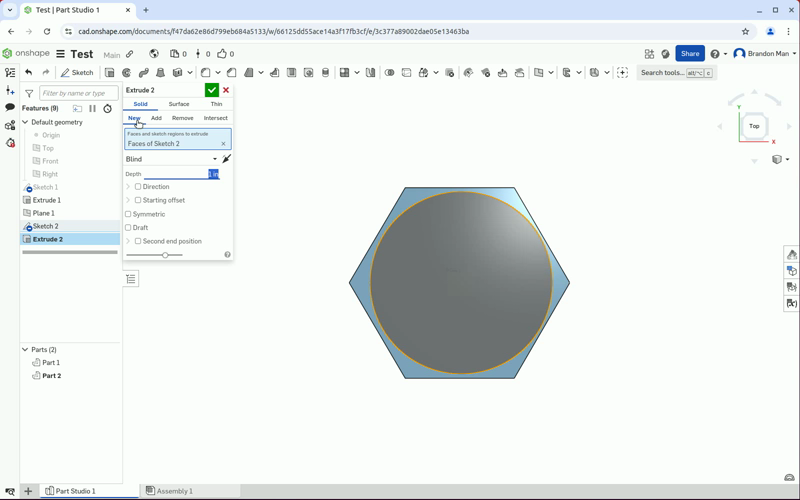
text(7.703)
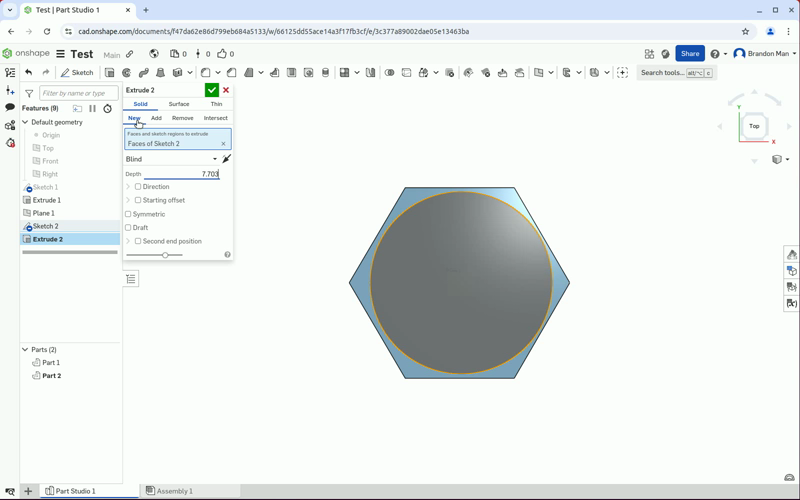
key(enter)
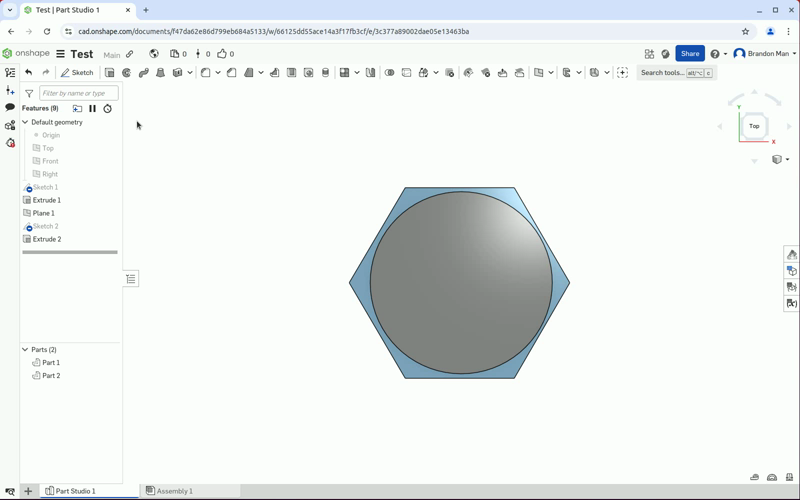
key(shift+h)
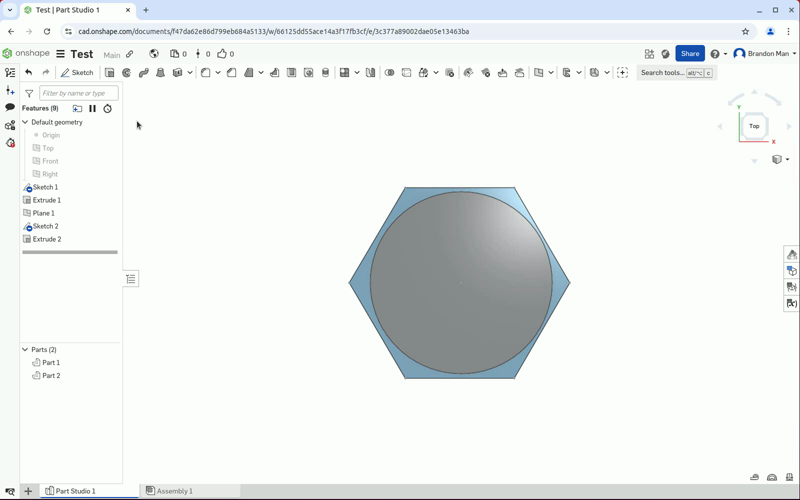
key(shift+h)
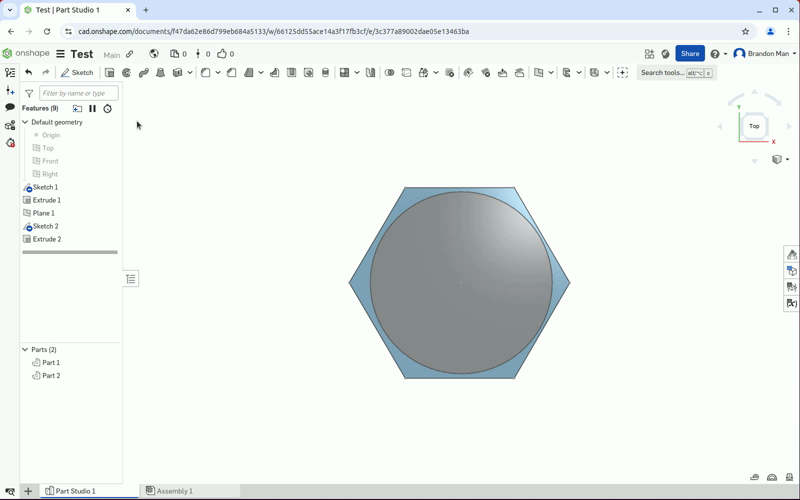
key(shift+7)
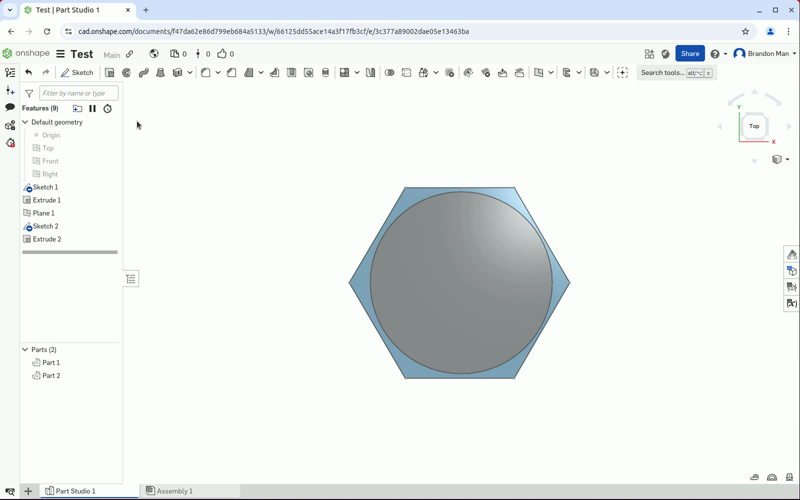
key(up, 3)
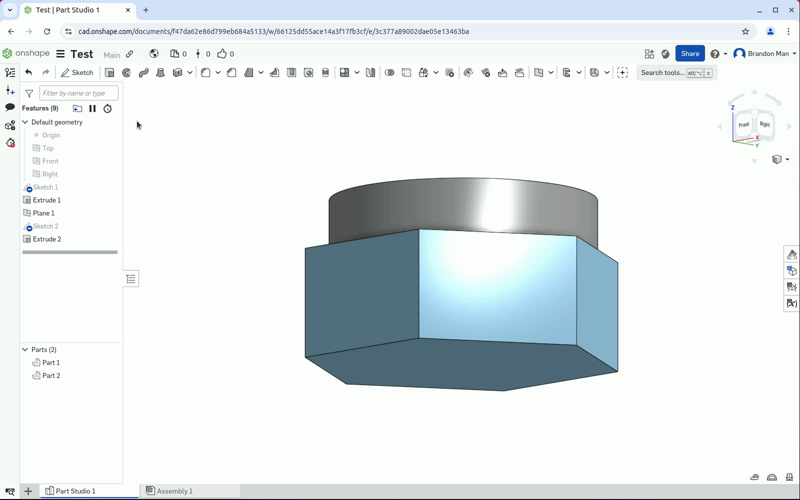
key(left, 3)
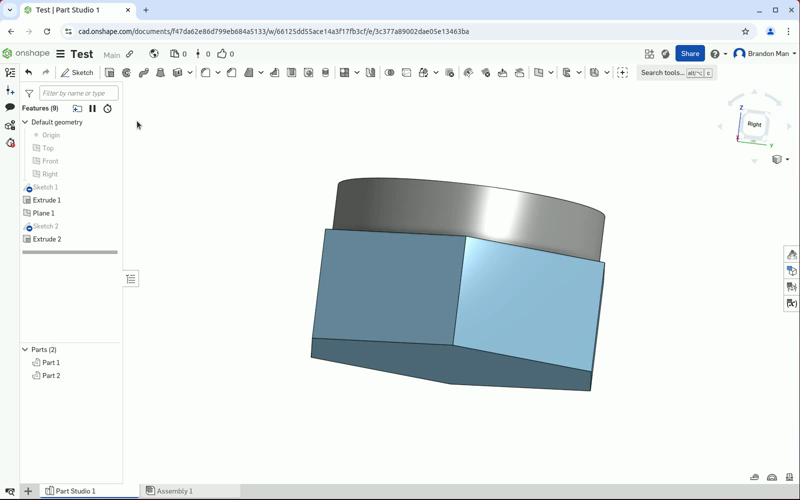
key(right, 3)
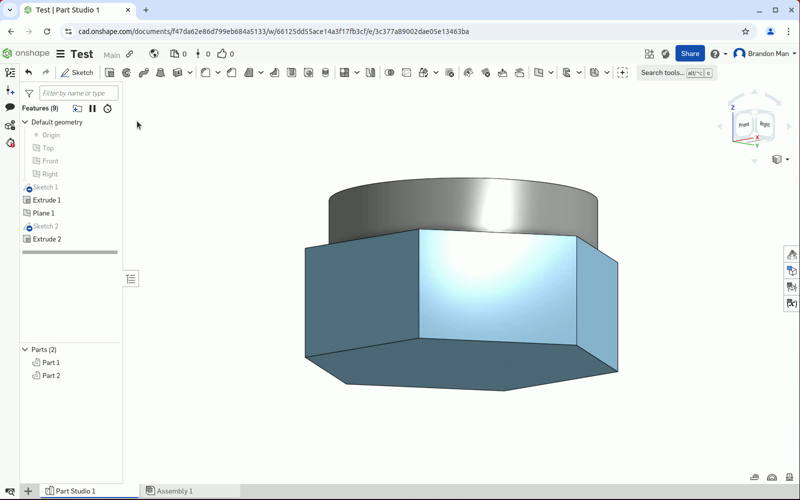
key(down, 3)
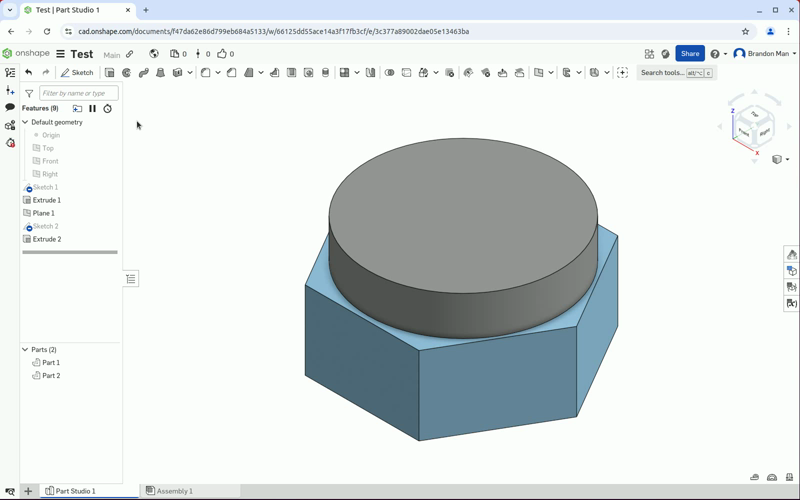
mouse_move(73, 189)
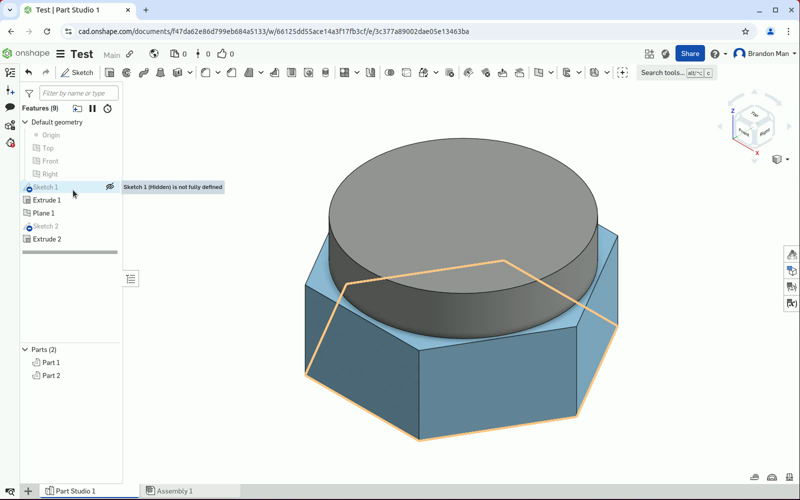
click(73, 189)